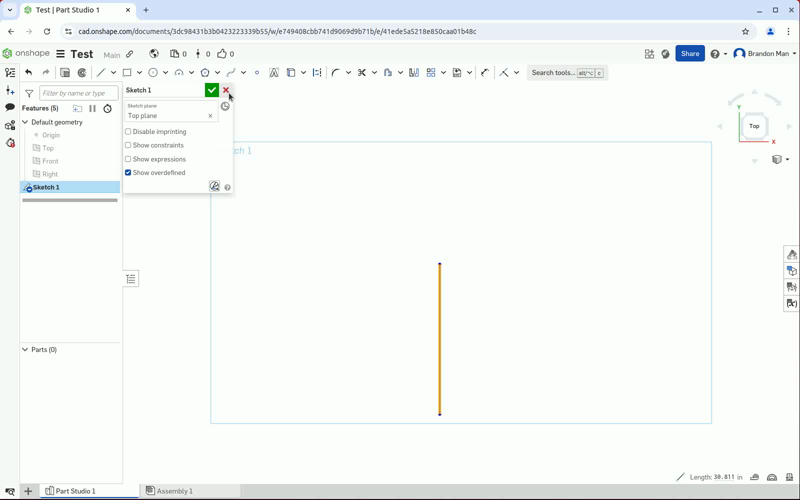
key(shift+h)
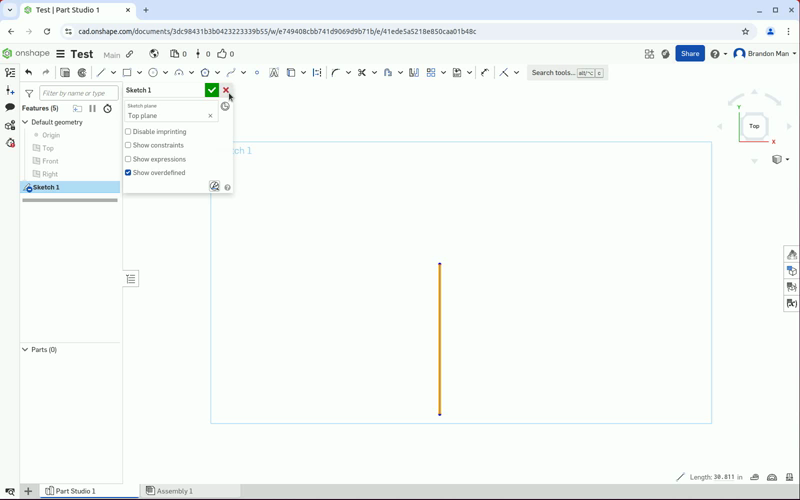
key(shift+s)
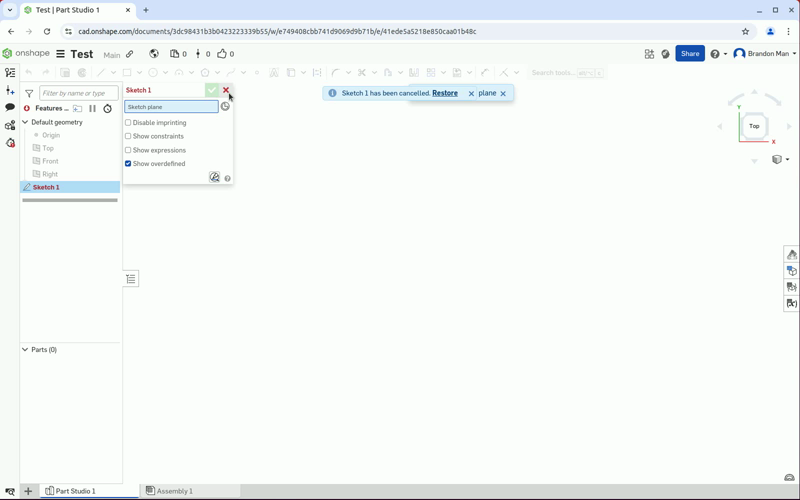
mouse_move(73, 150)
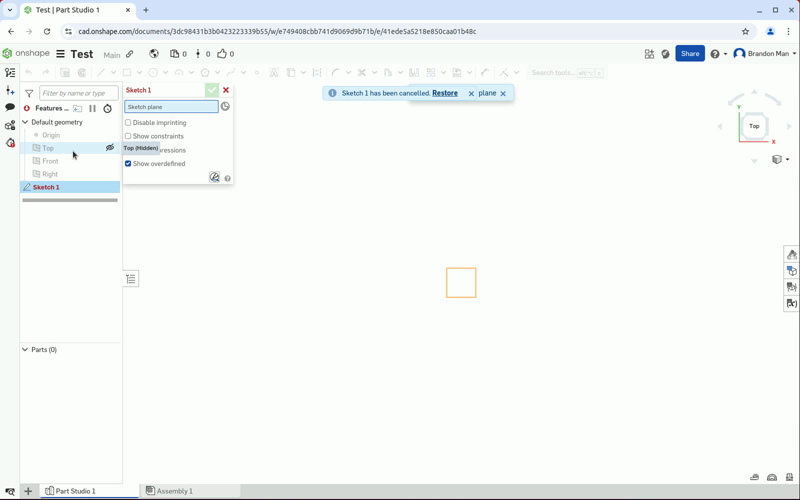
click(73, 150)
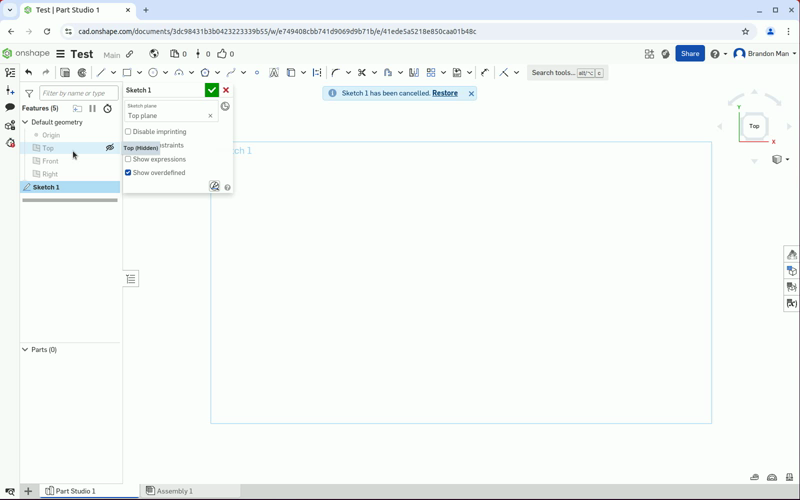
mouse_move(73, 352)
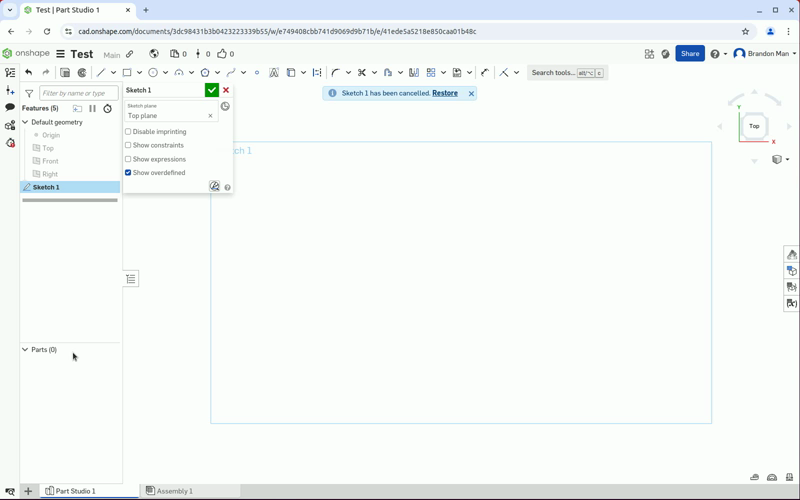
key(y)
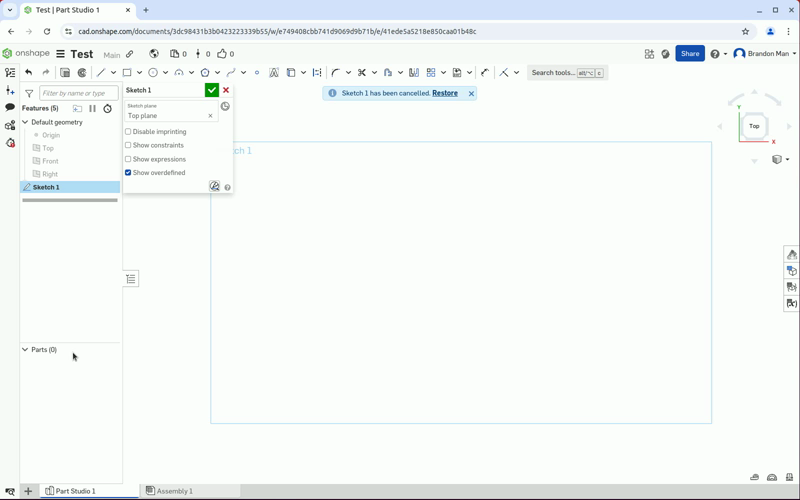
key(c)
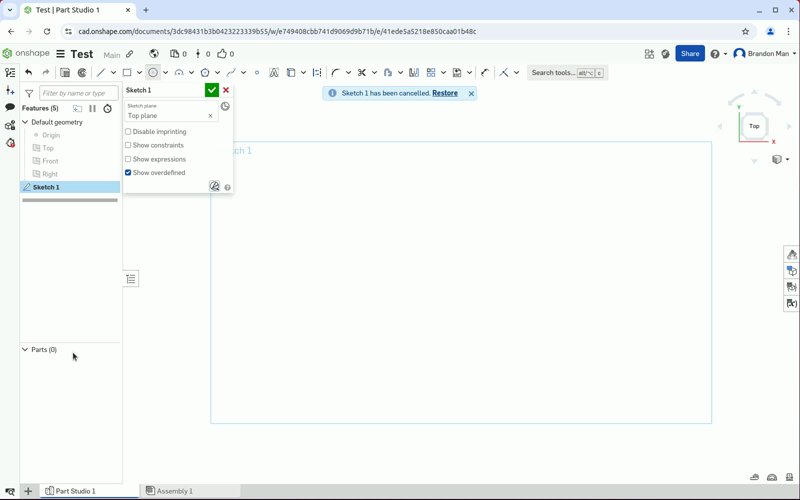
key_down(shift)
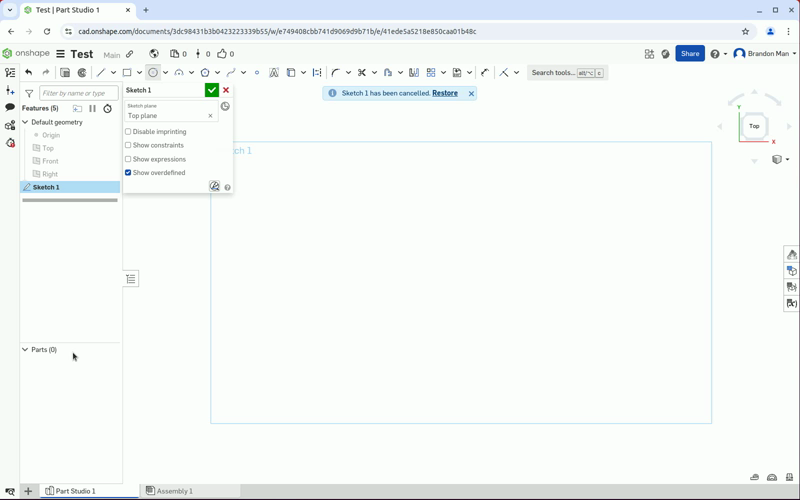
mouse_move(461, 282)
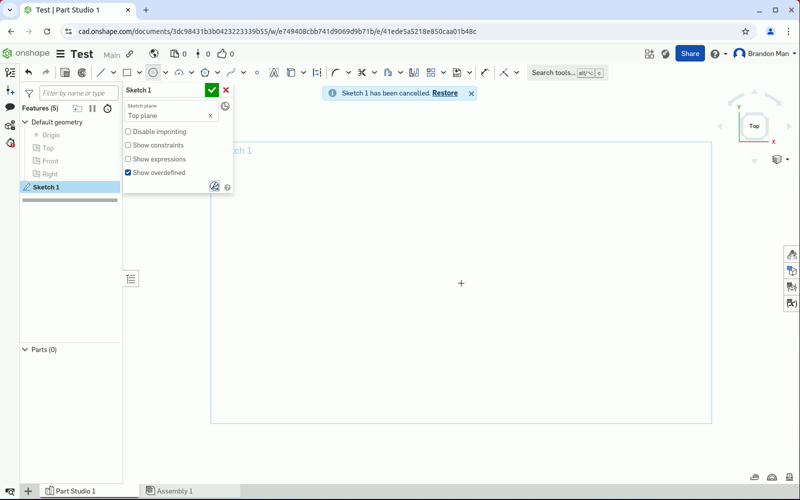
click(461, 282)
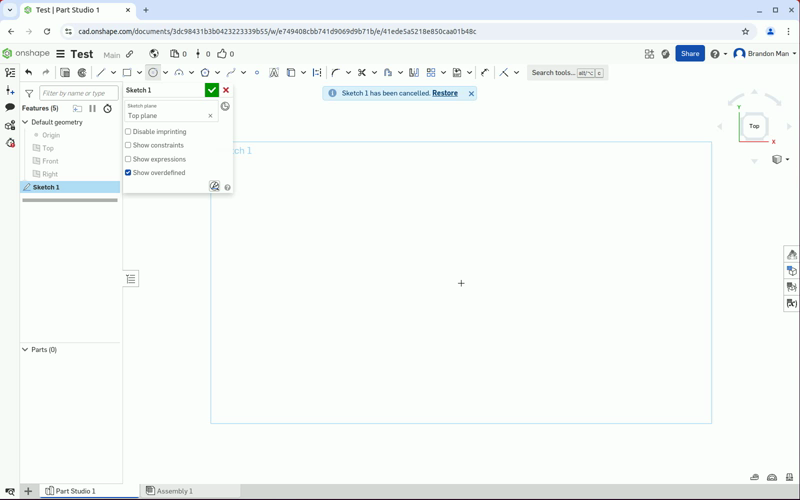
key_up(shift)
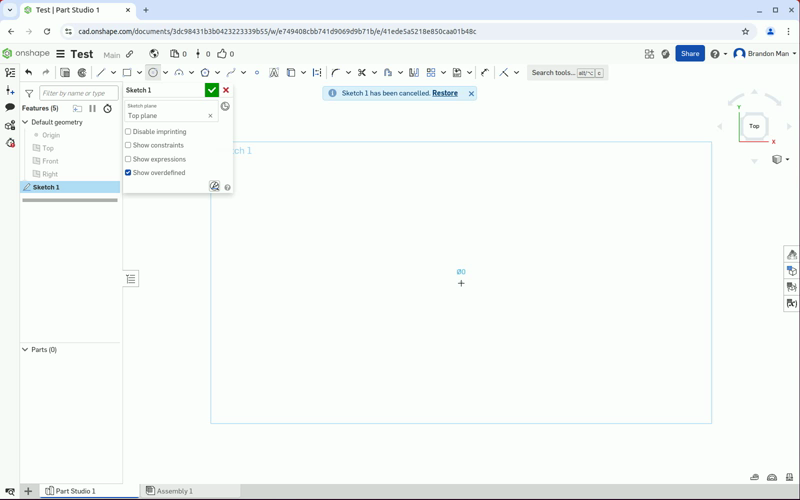
mouse_move(572, 282)
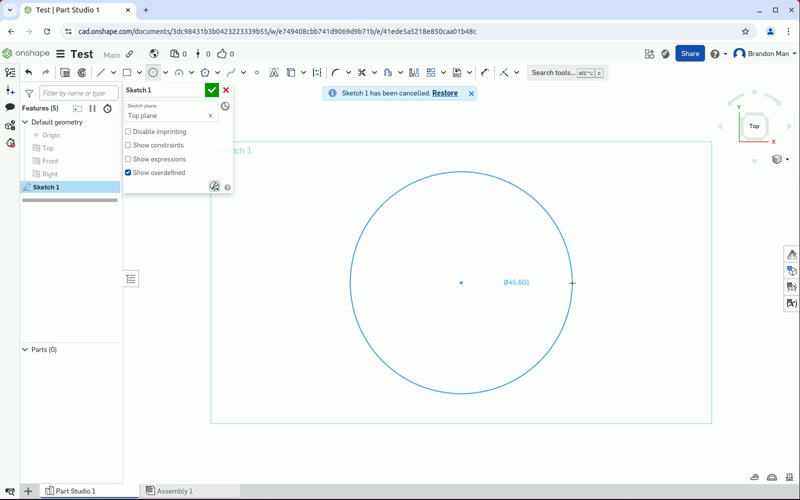
click(572, 282)
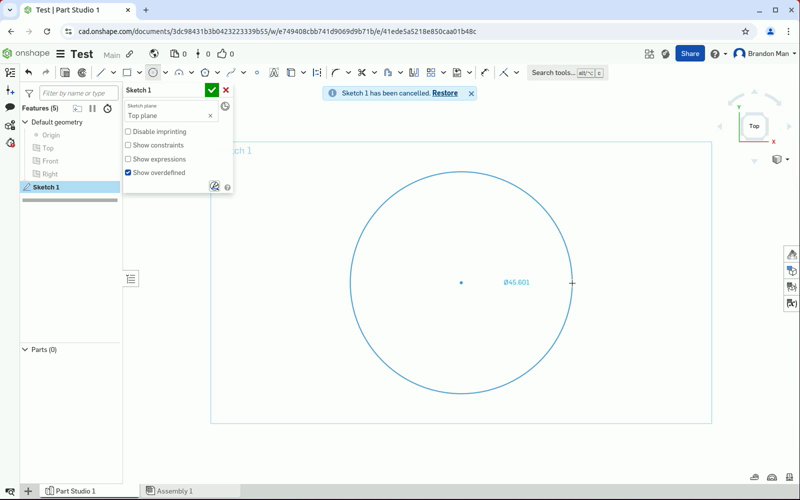
key(esc)
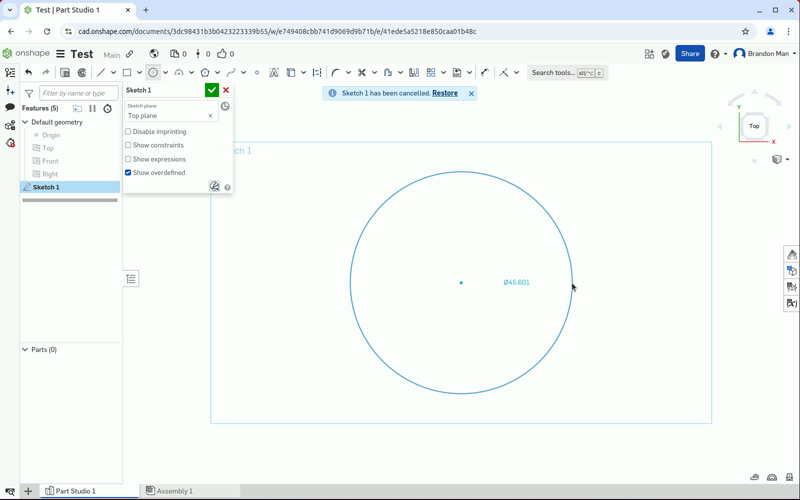
mouse_move(445, 283)
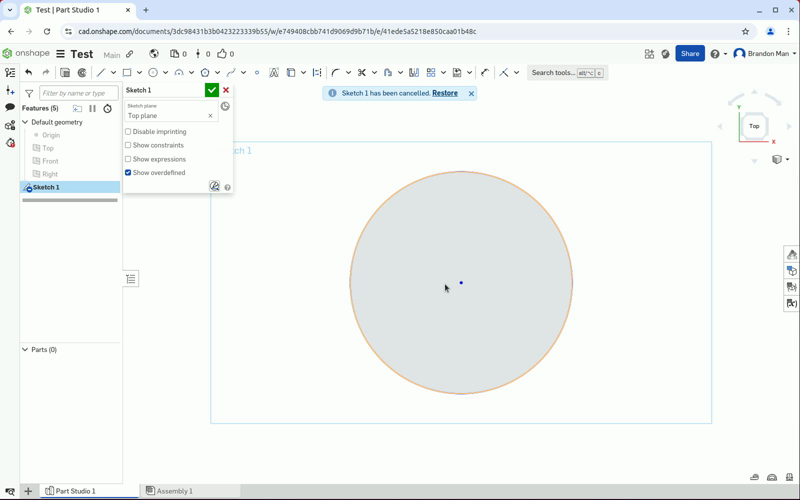
click(445, 283)
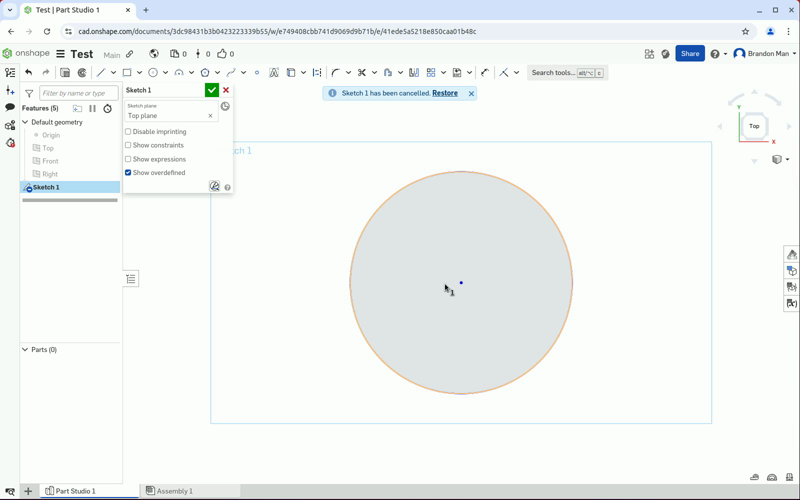
mouse_move(73, 352)
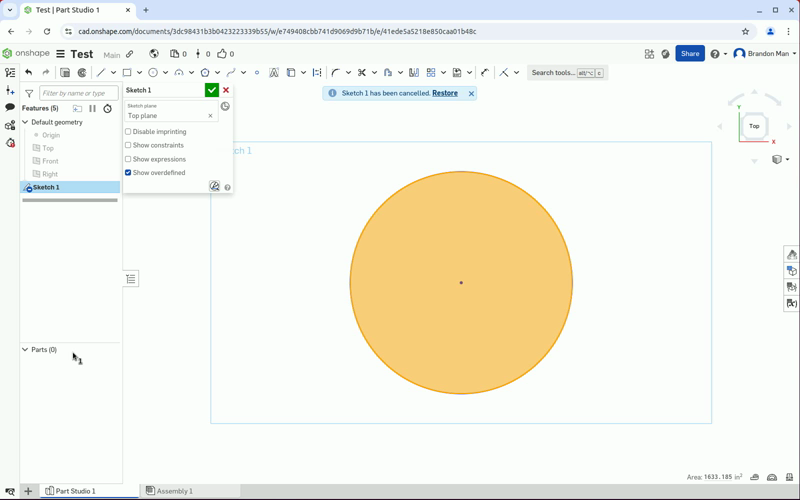
key(shift+y)
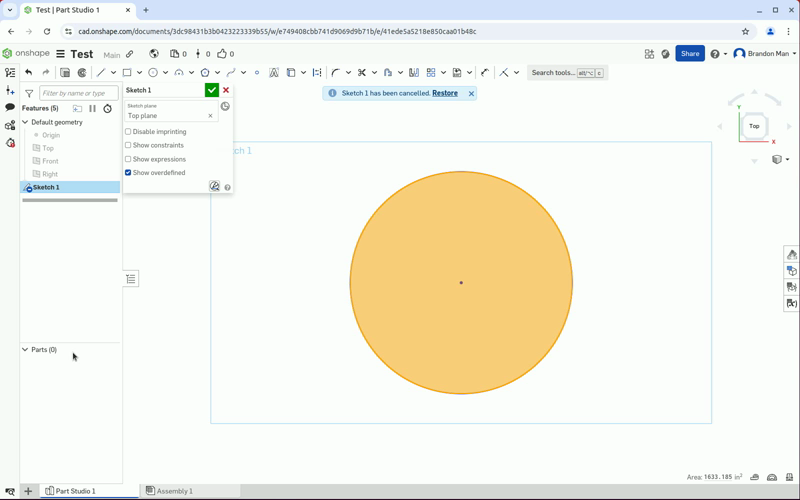
key(shift+e)
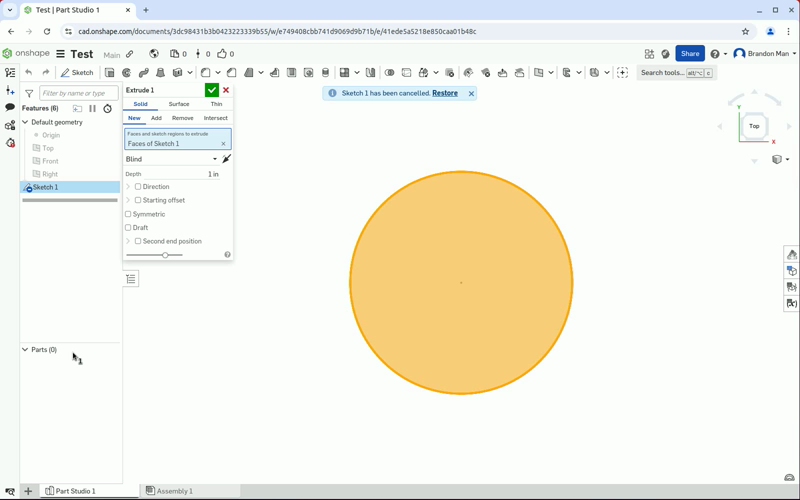
mouse_move(143, 106)
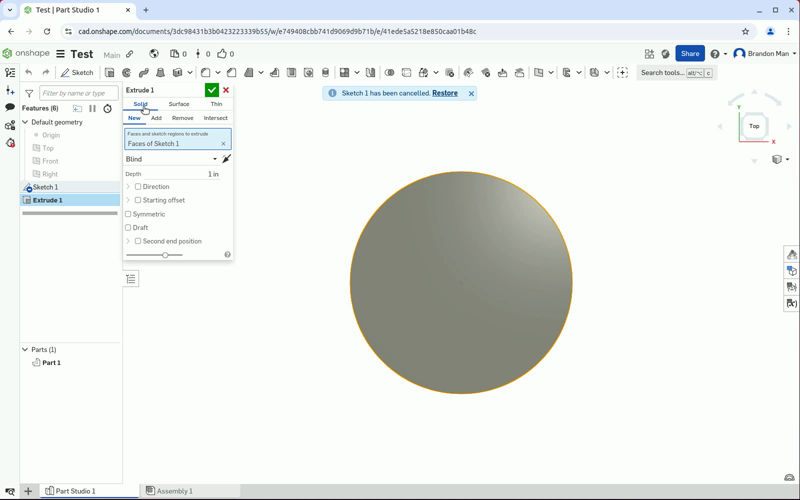
click(143, 106)
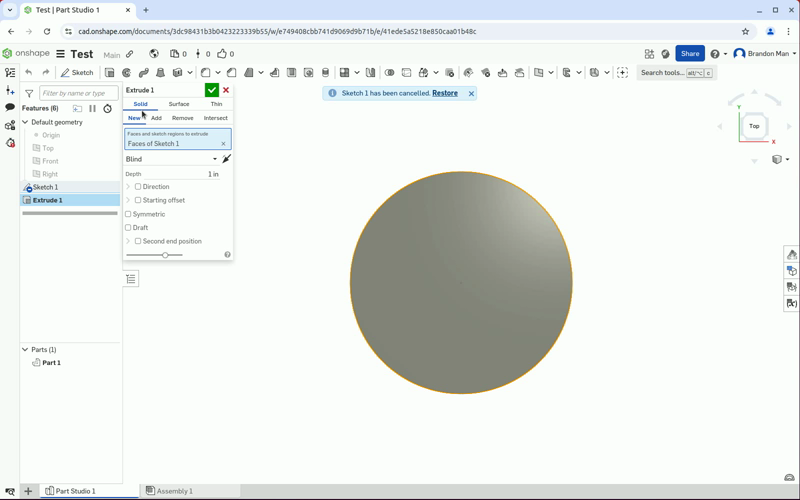
mouse_move(137, 120)
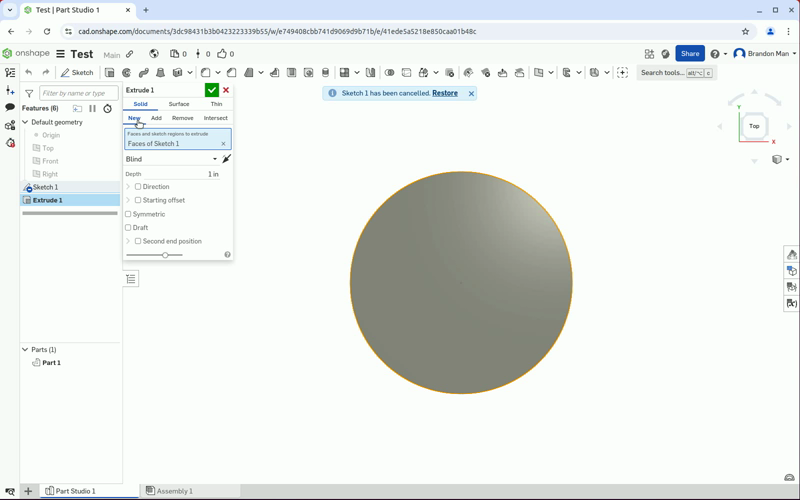
click(137, 120)
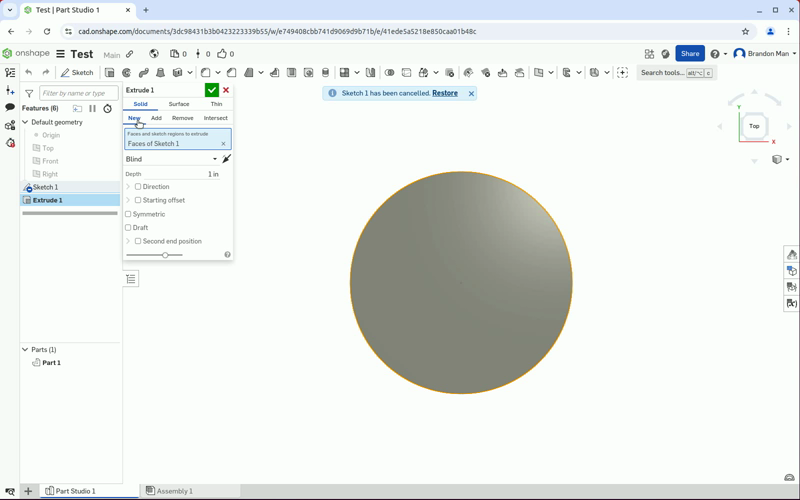
key(tab, 4)
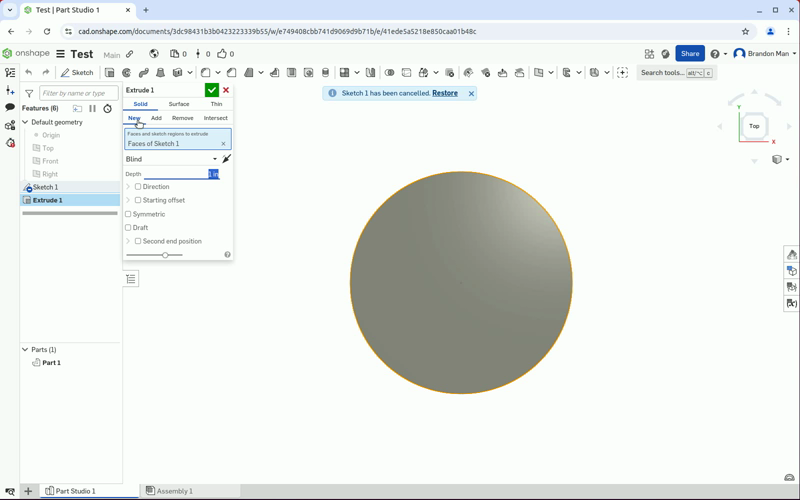
text(0.481)
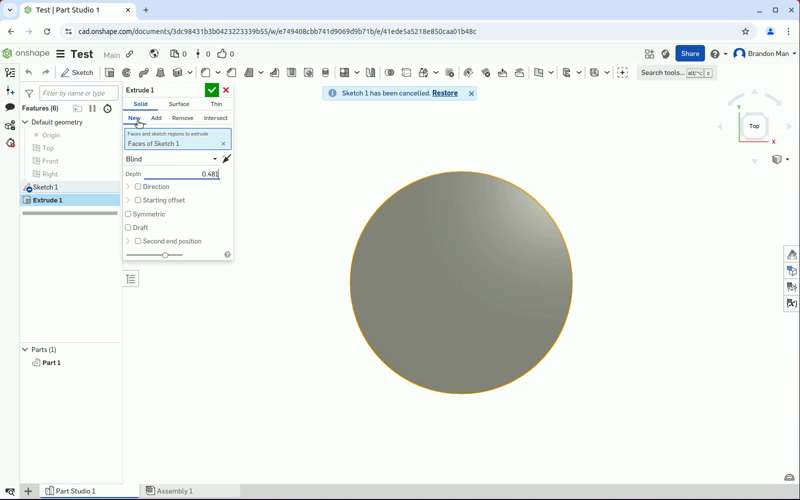
key(enter)
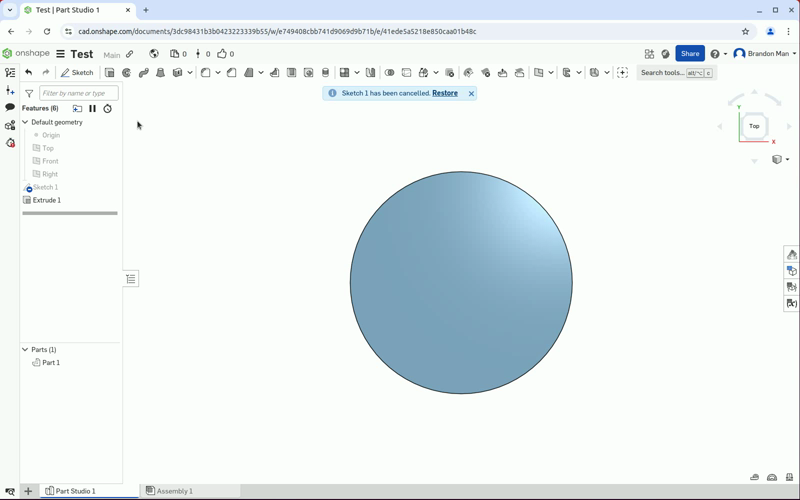
key(shift+h)
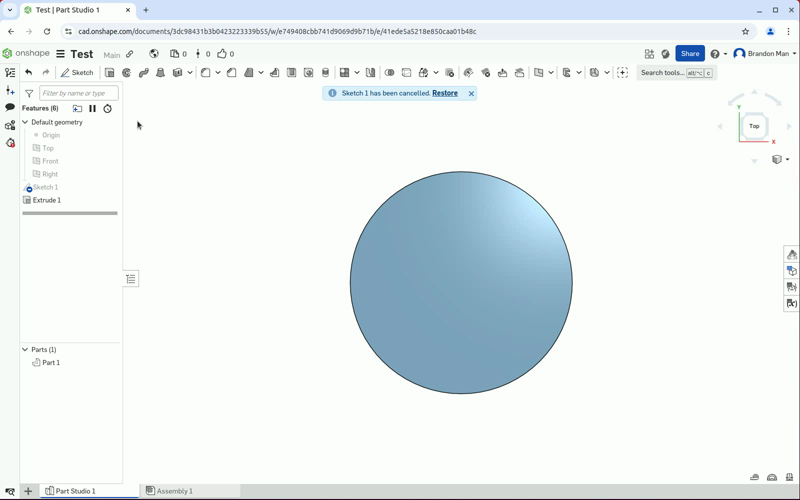
key(shift+h)
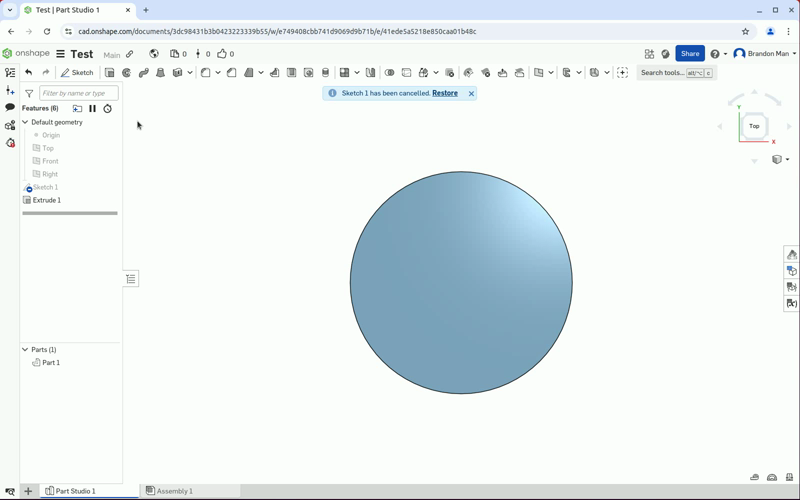
mouse_move(73, 189)
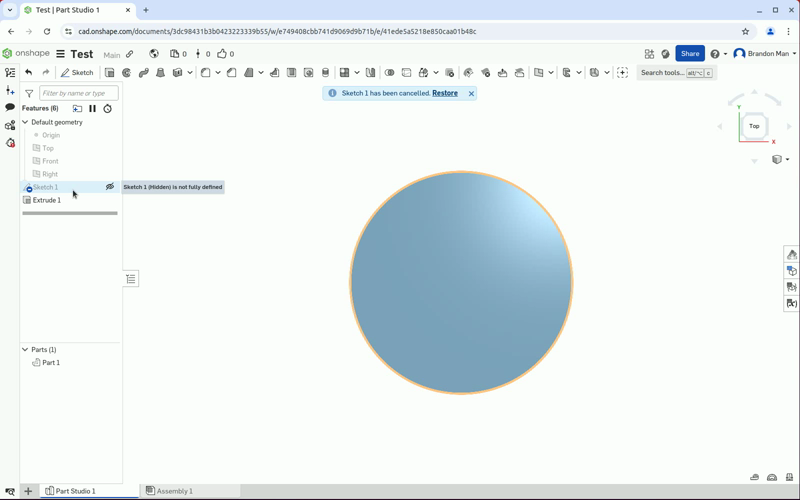
click(73, 189)
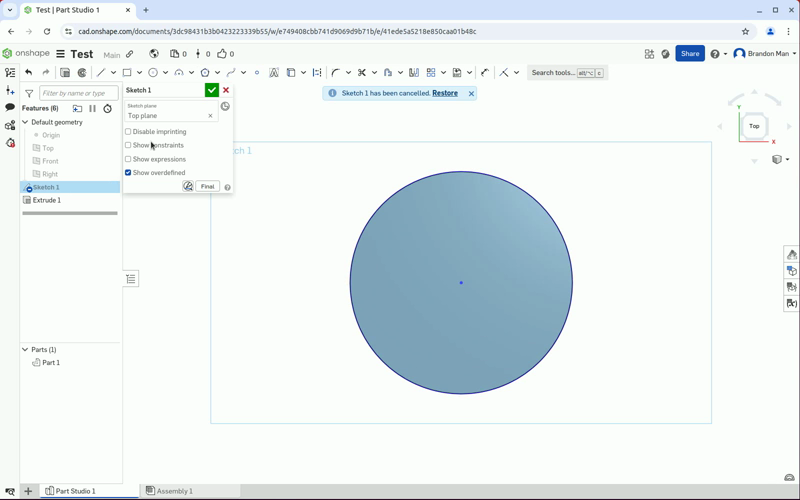
mouse_move(229, 92)
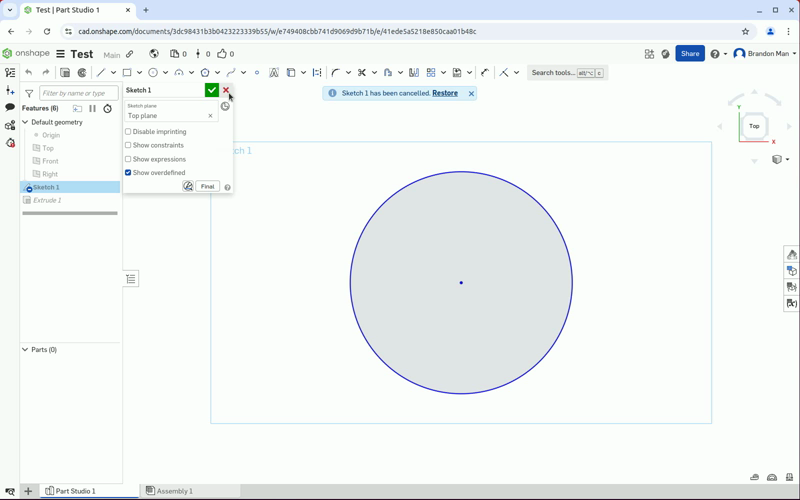
click(229, 92)
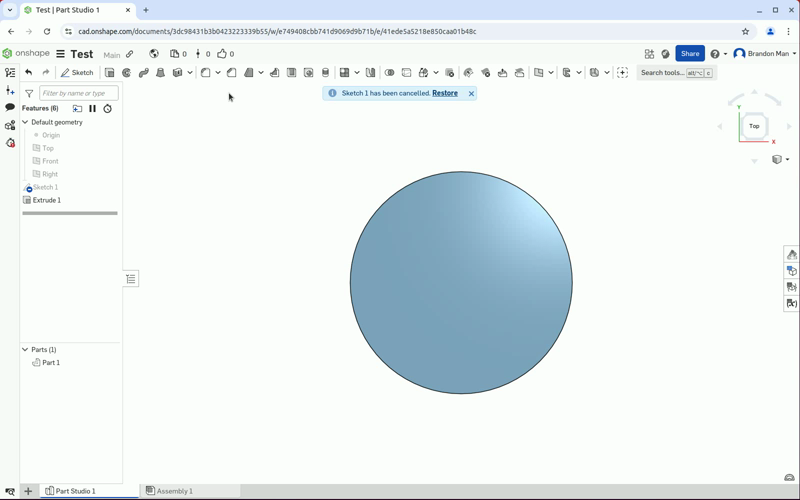
mouse_move(541, 75)
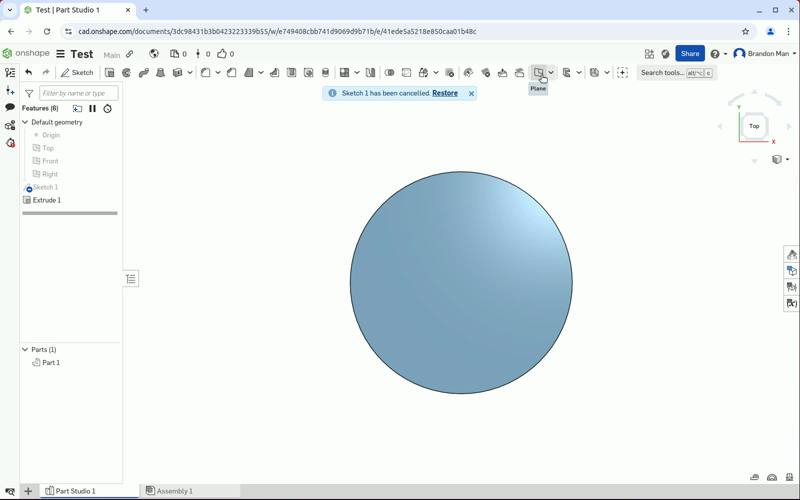
click(541, 75)
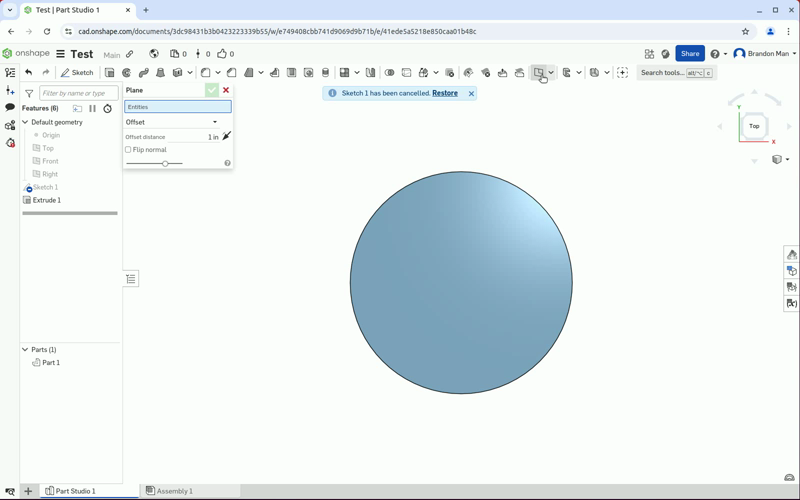
mouse_move(73, 150)
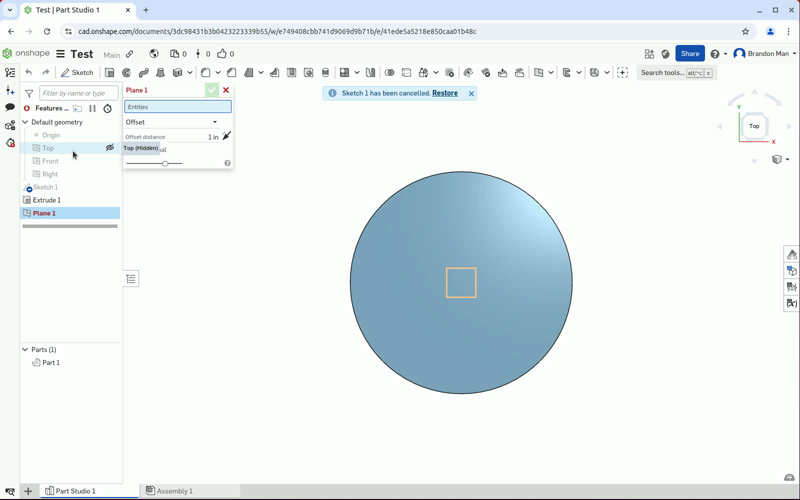
click(73, 150)
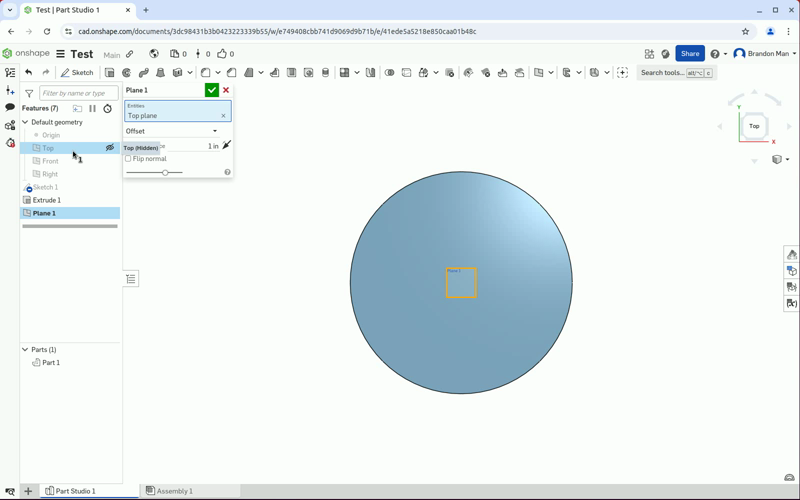
key(tab, 2)
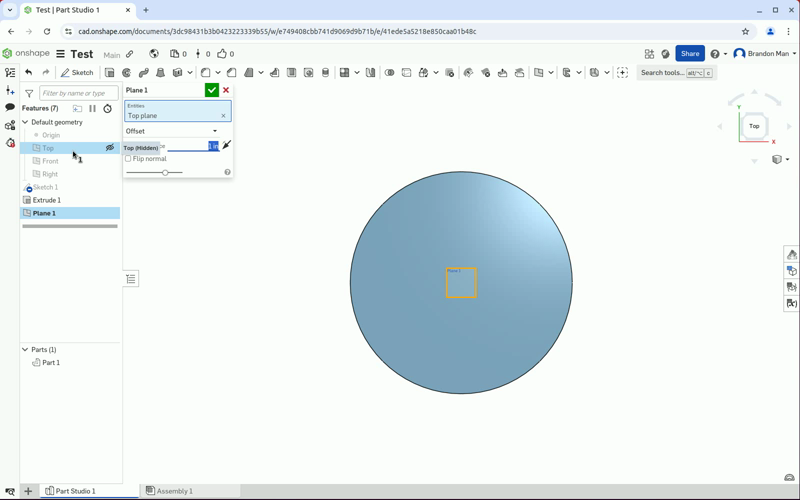
text(0.493)
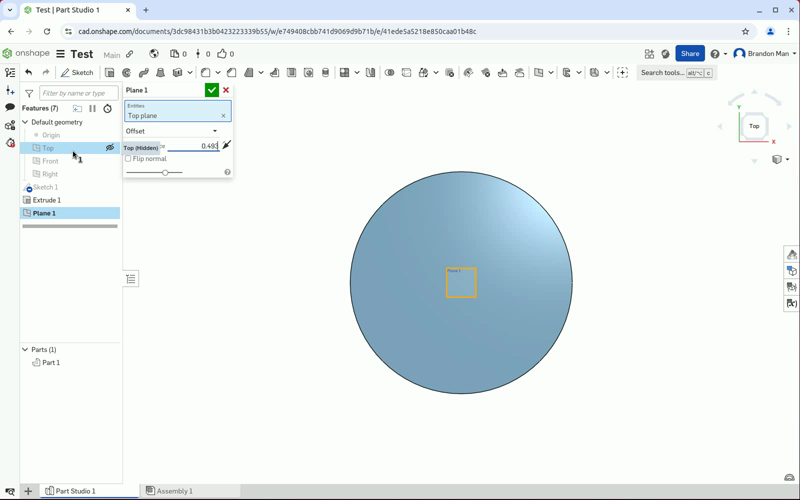
key(enter, 2)
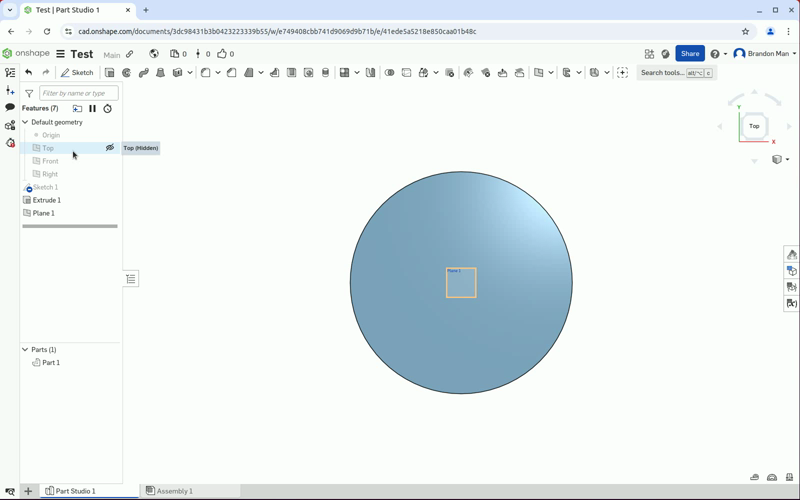
key(shift+s)
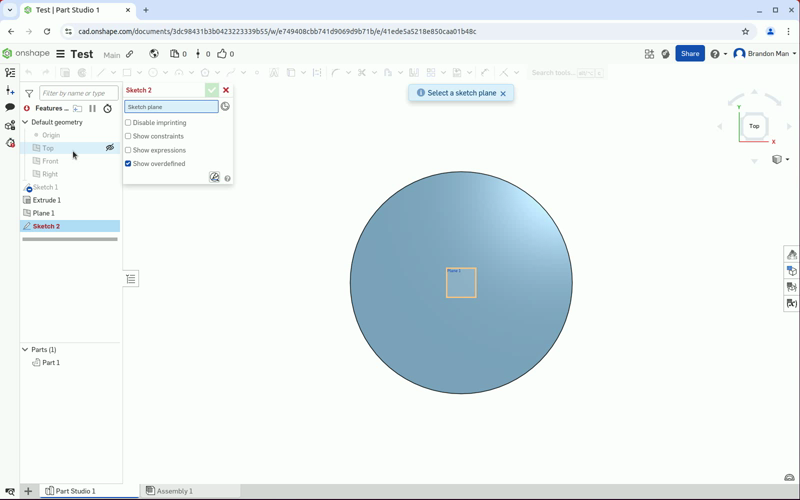
mouse_move(73, 215)
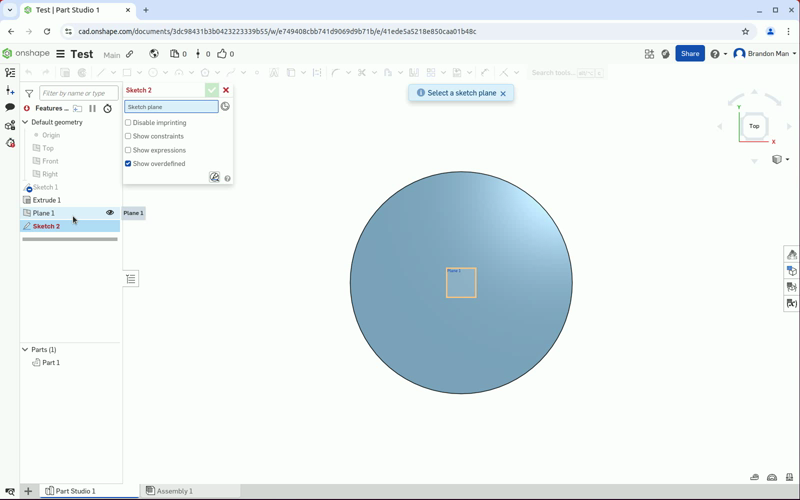
click(73, 215)
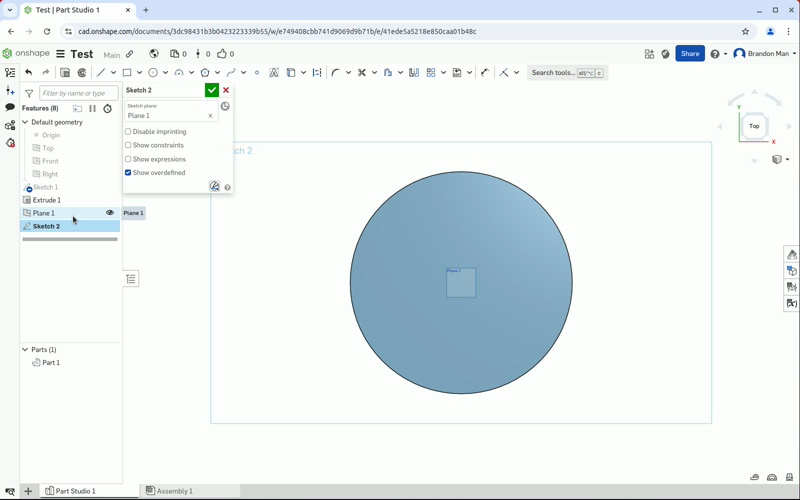
mouse_move(73, 352)
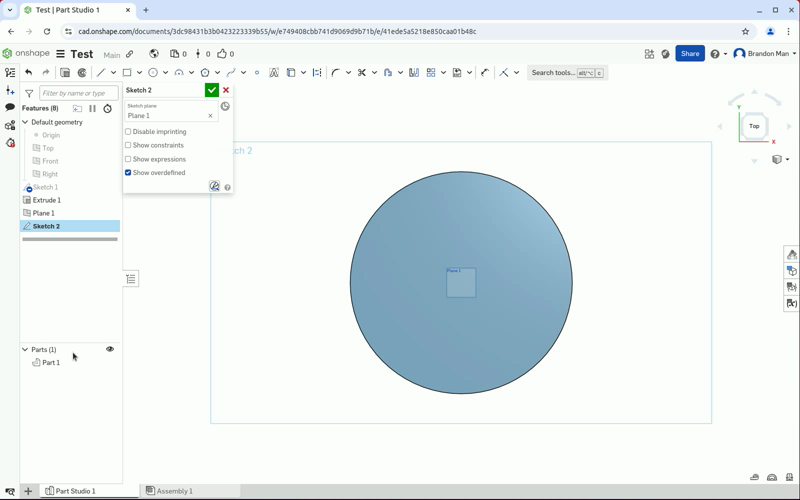
key(y)
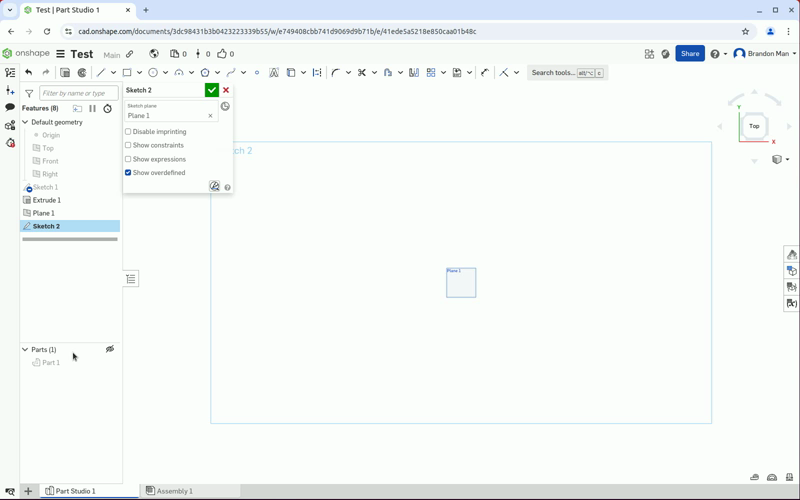
key(c)
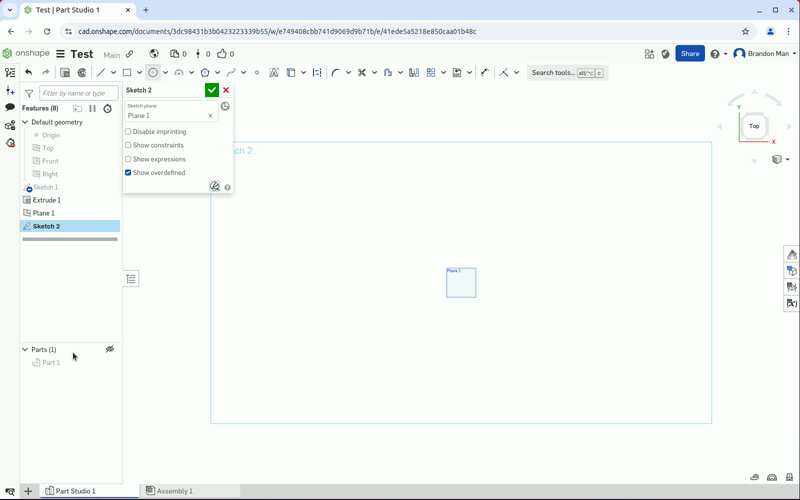
key_down(shift)
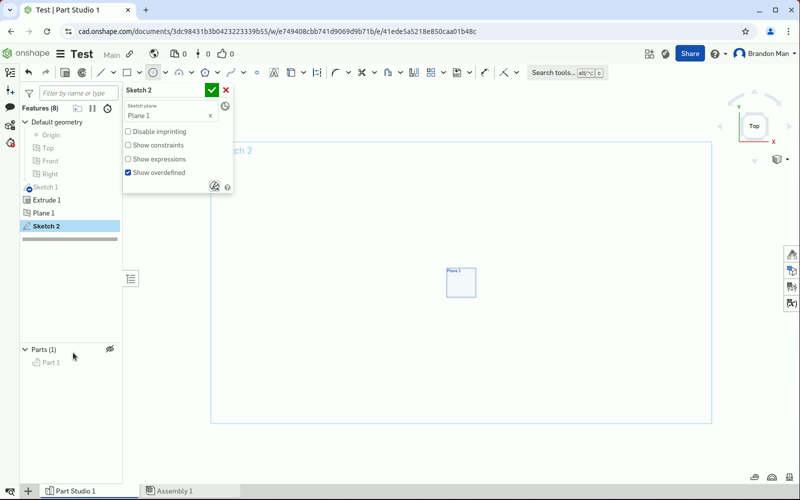
mouse_move(461, 282)
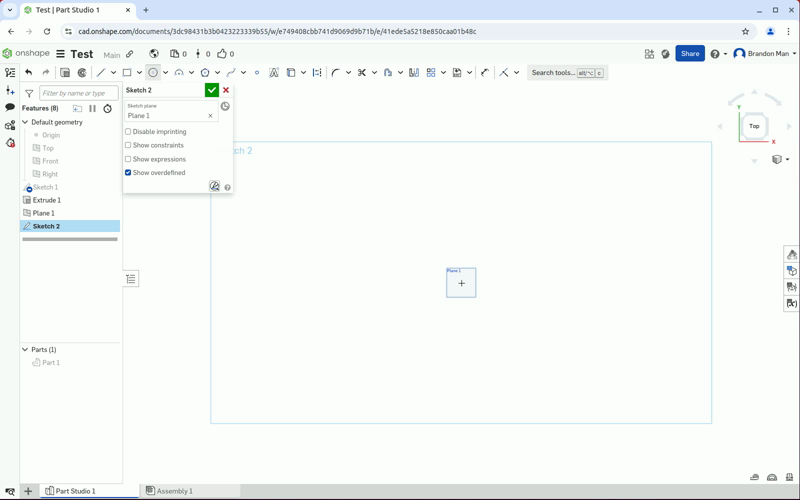
click(461, 282)
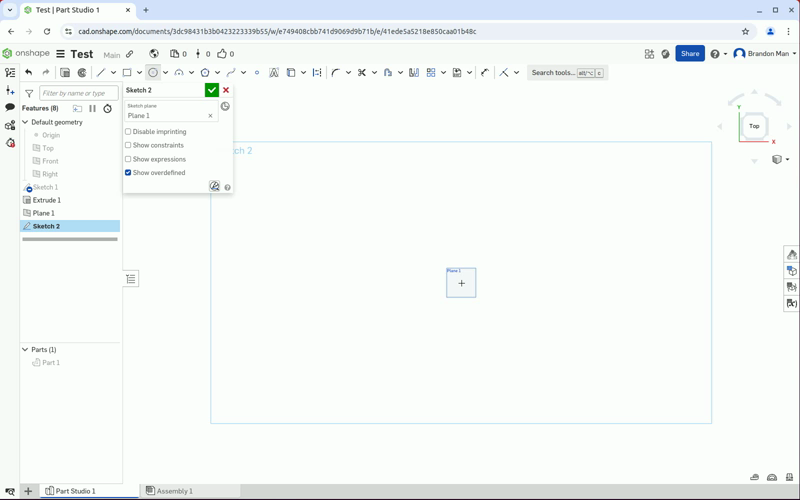
key_up(shift)
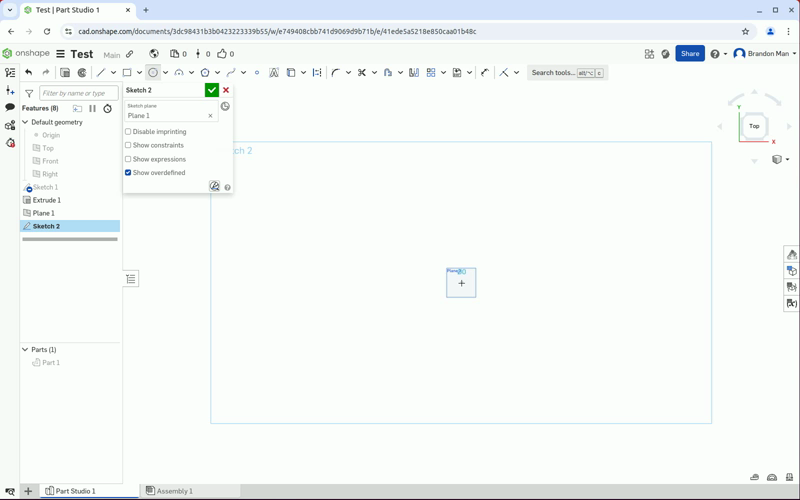
mouse_move(537, 282)
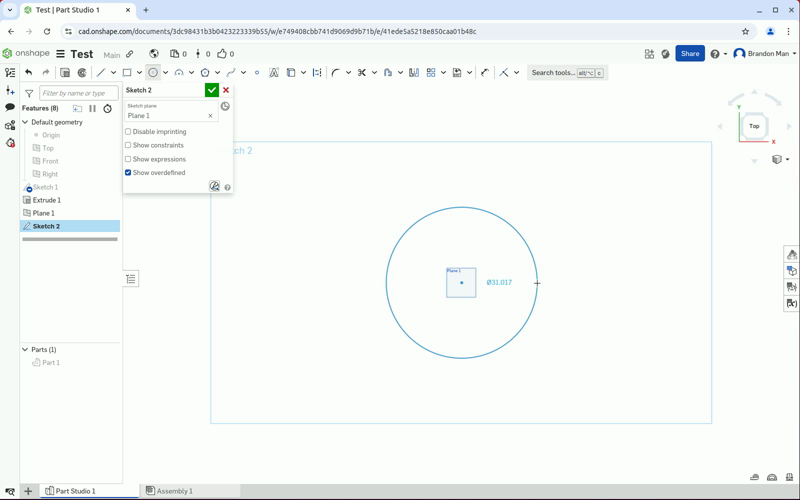
click(537, 282)
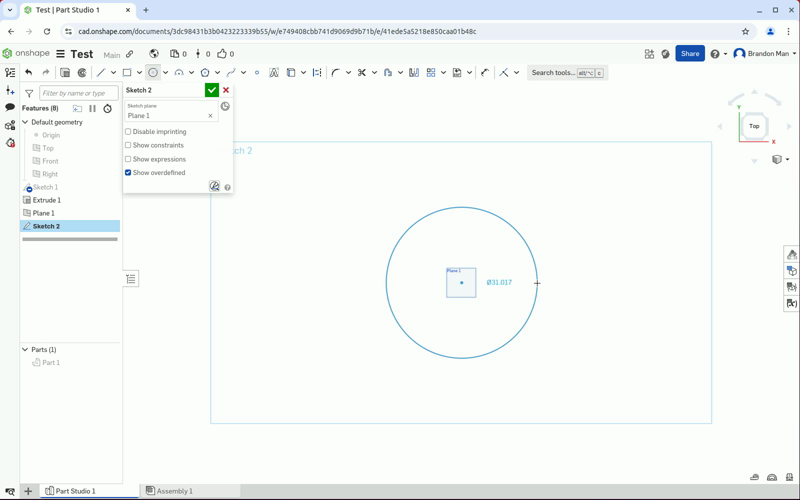
key(esc)
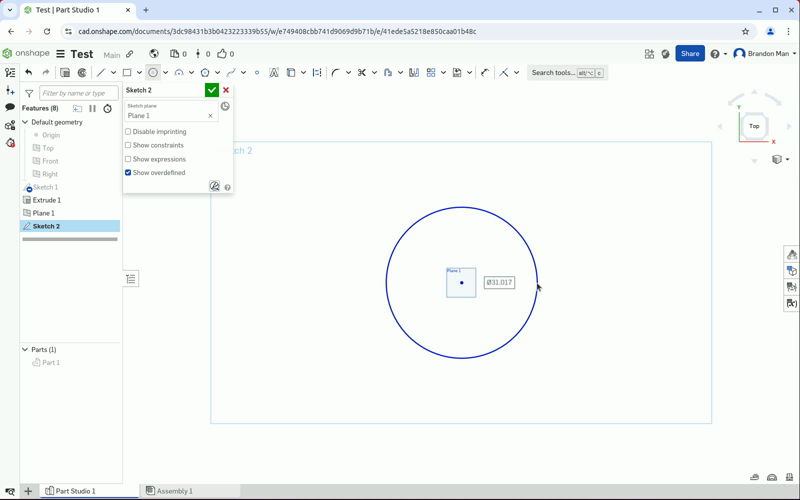
mouse_move(504, 285)
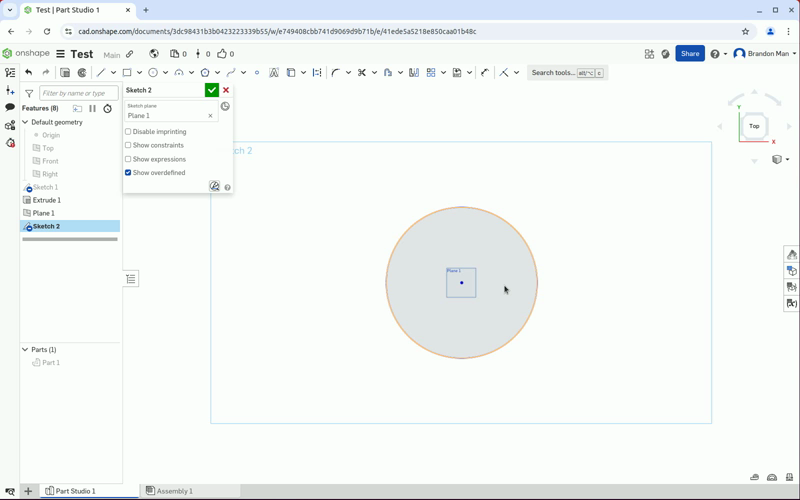
click(504, 285)
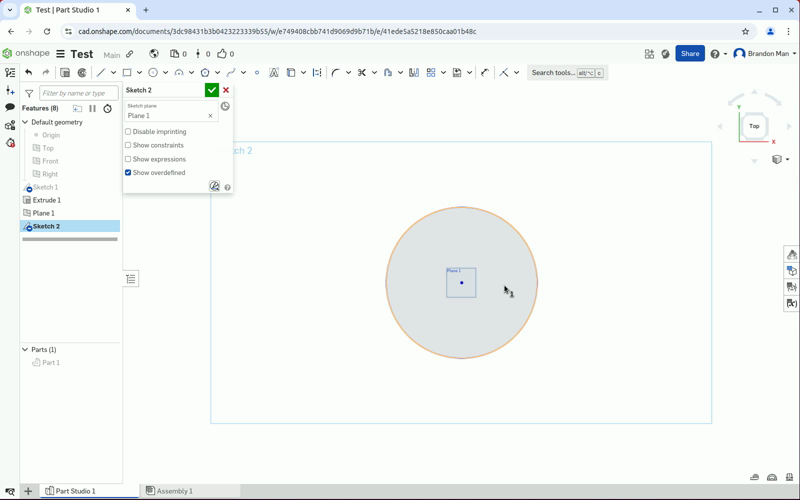
mouse_move(73, 352)
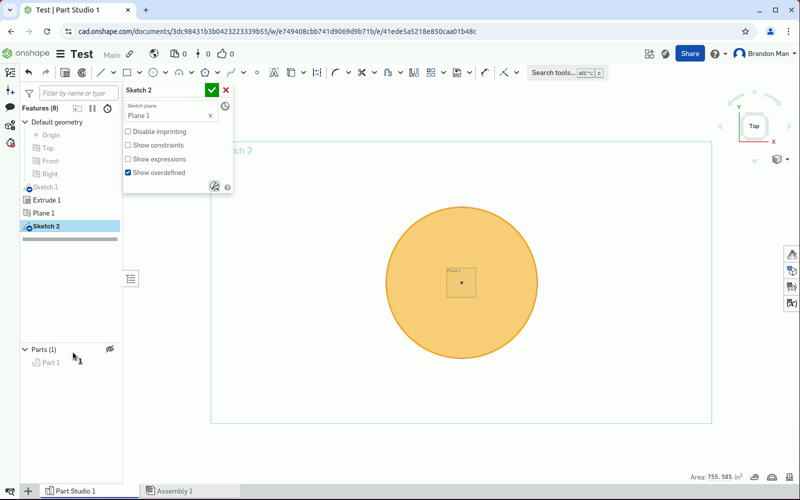
key(shift+y)
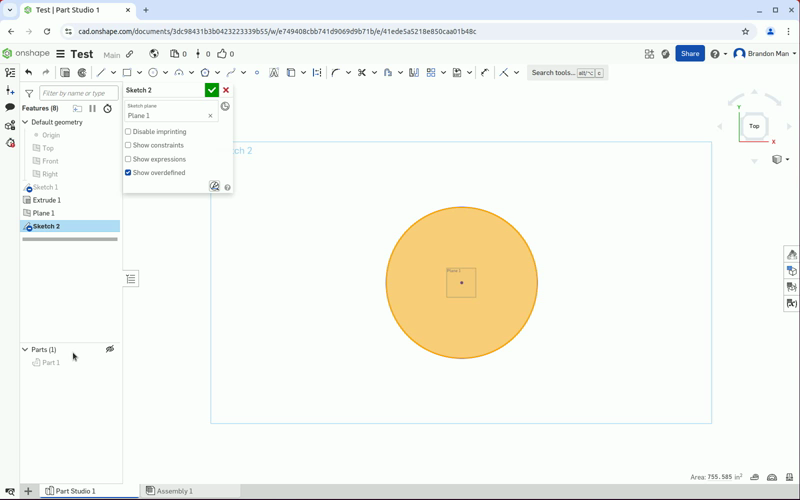
key(shift+e)
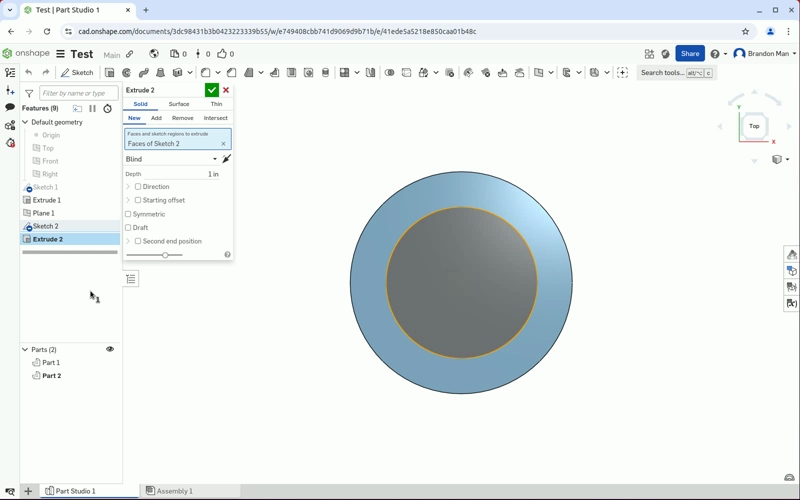
mouse_move(143, 106)
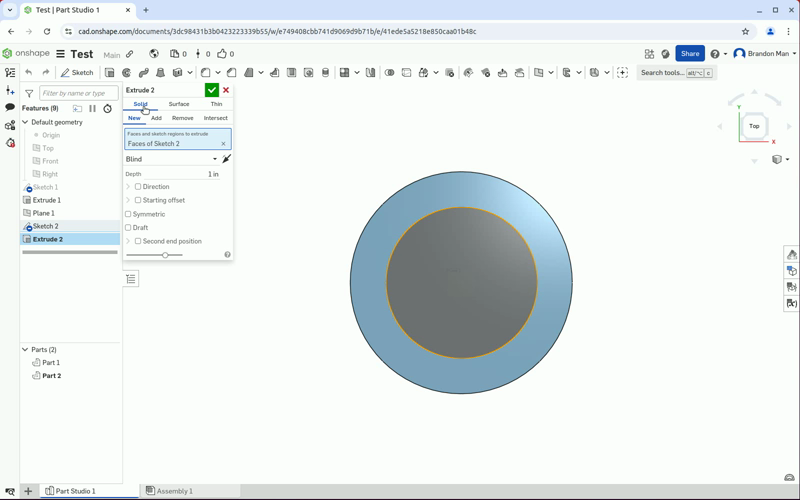
click(143, 106)
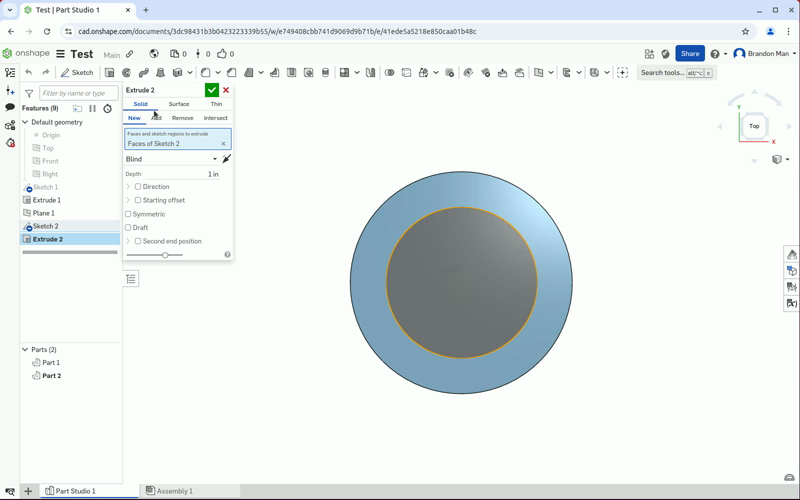
mouse_move(186, 120)
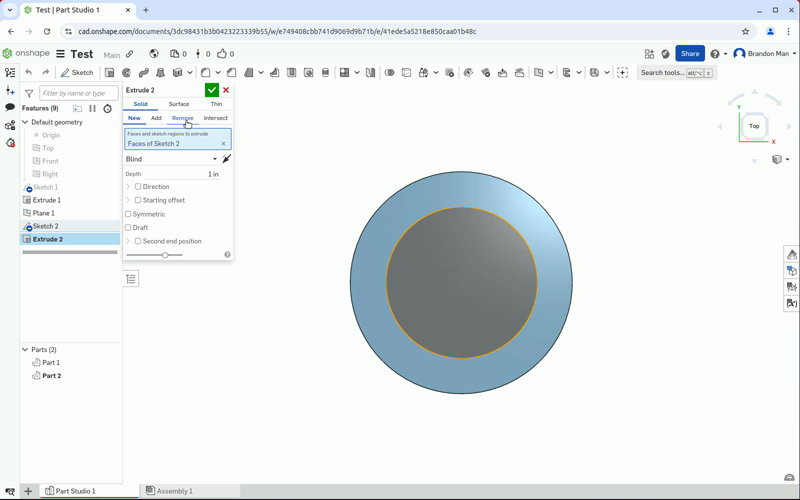
click(186, 120)
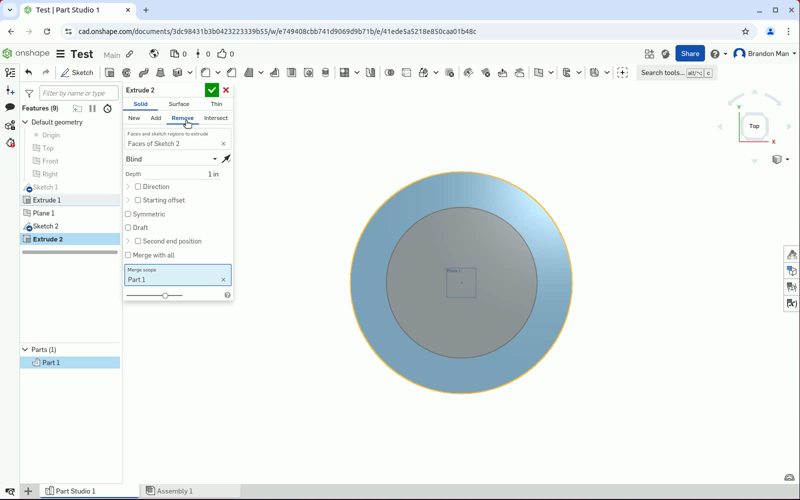
key(tab, 4)
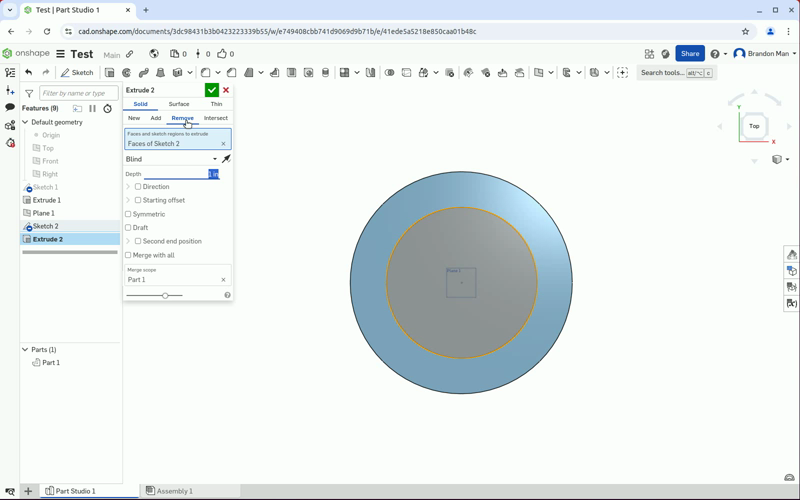
text(26.237)
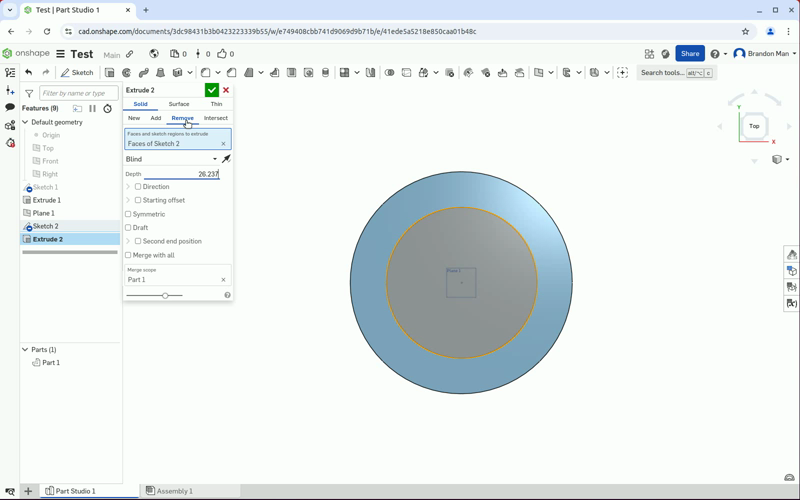
key(tab, 6)
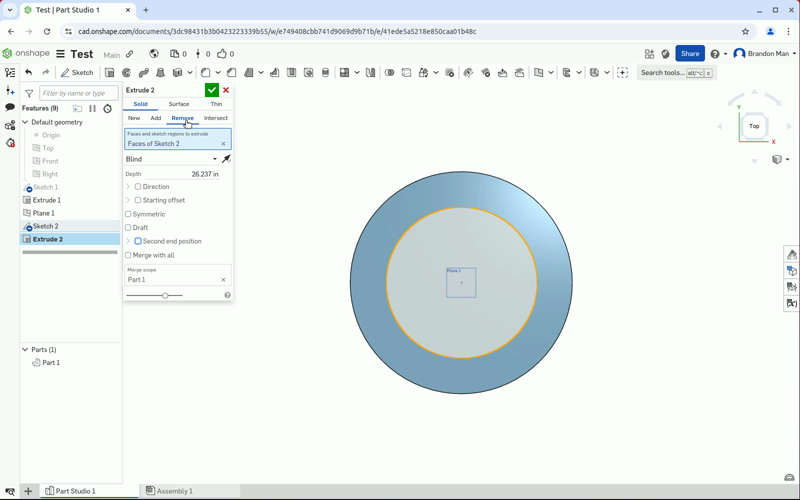
key(space)
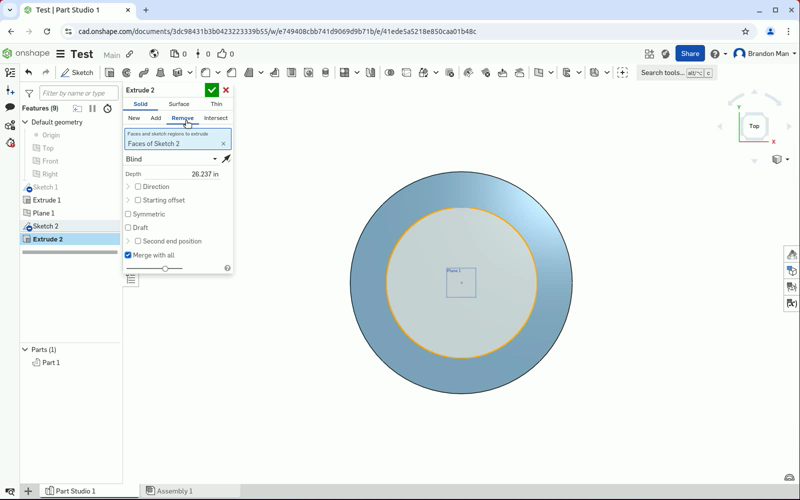
key(enter)
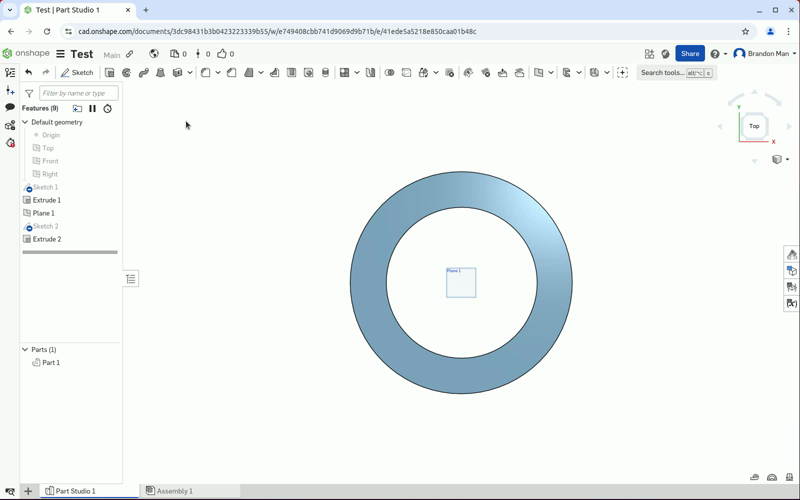
key(shift+h)
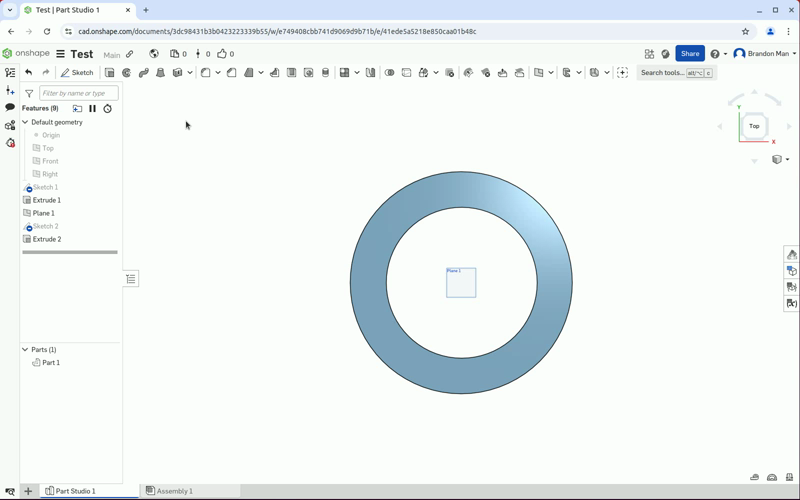
key(shift+h)
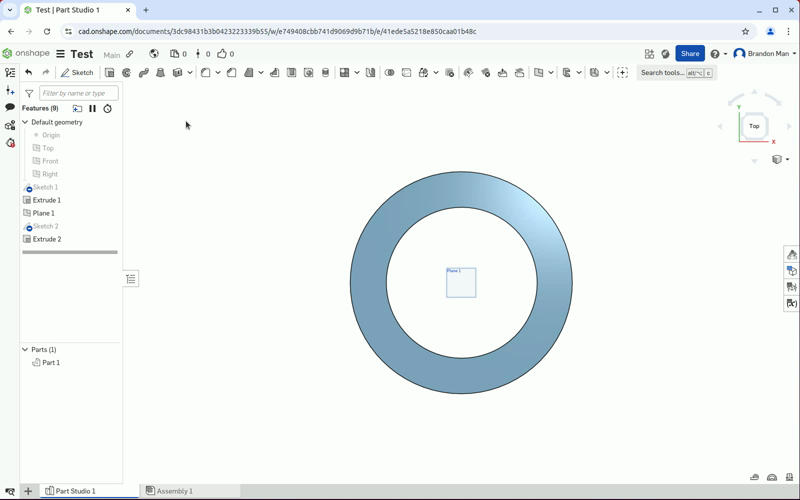
mouse_move(73, 189)
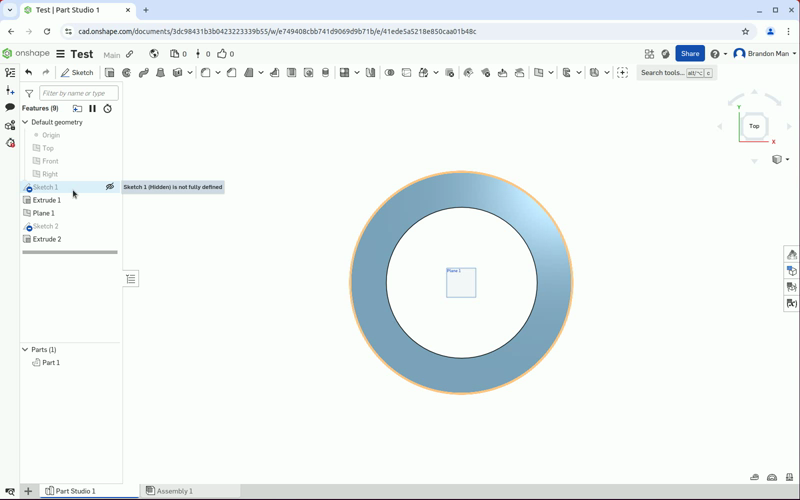
click(73, 189)
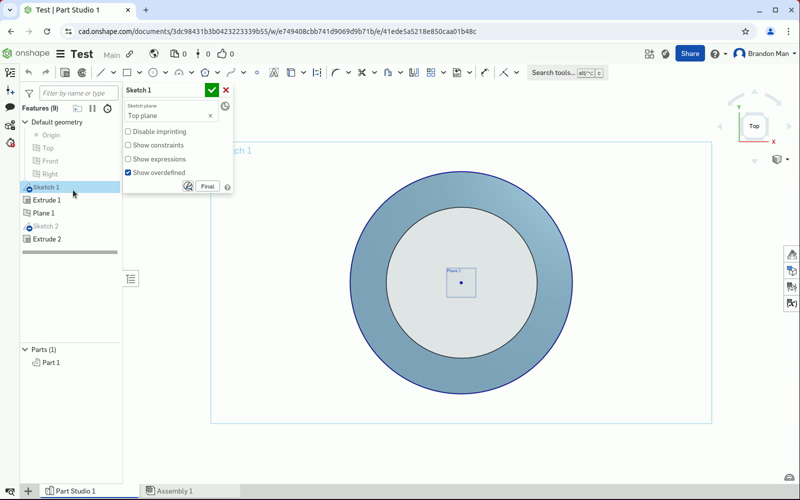
mouse_move(229, 92)
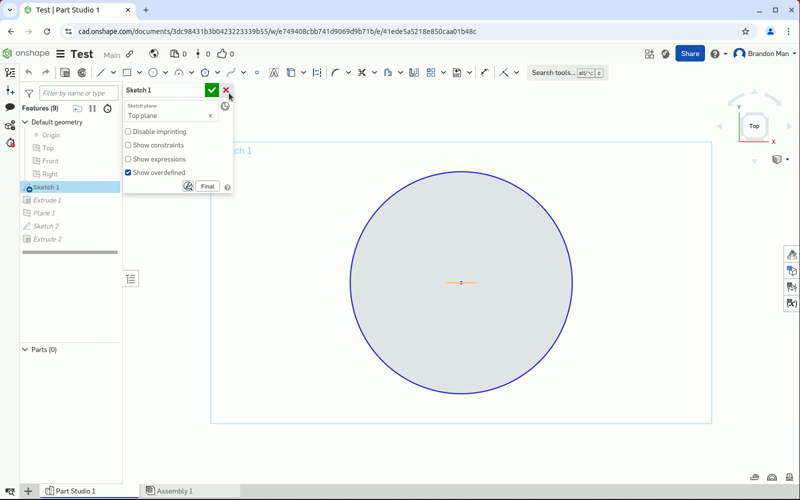
click(229, 92)
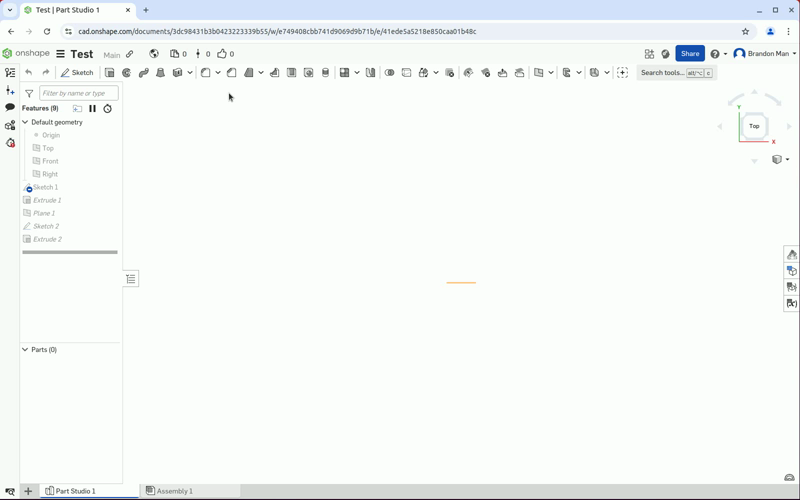
key(shift+s)
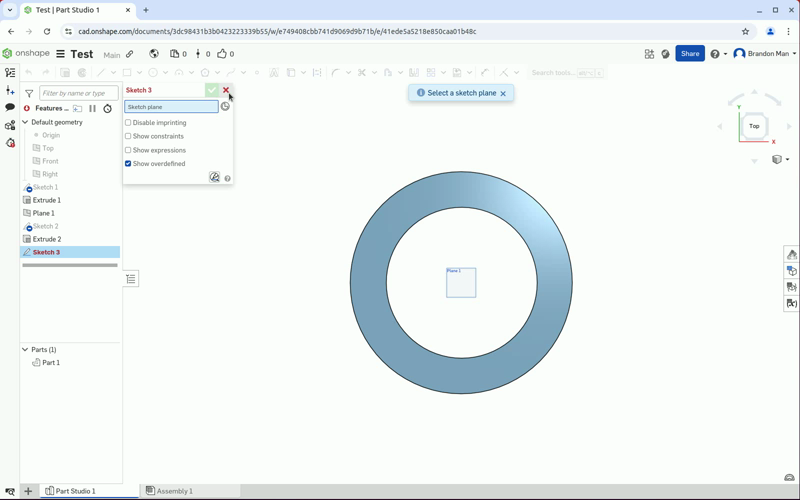
mouse_move(73, 215)
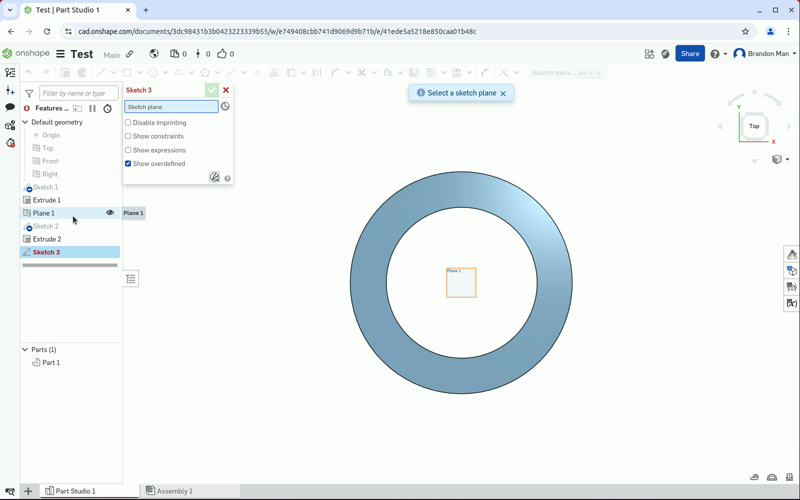
click(73, 215)
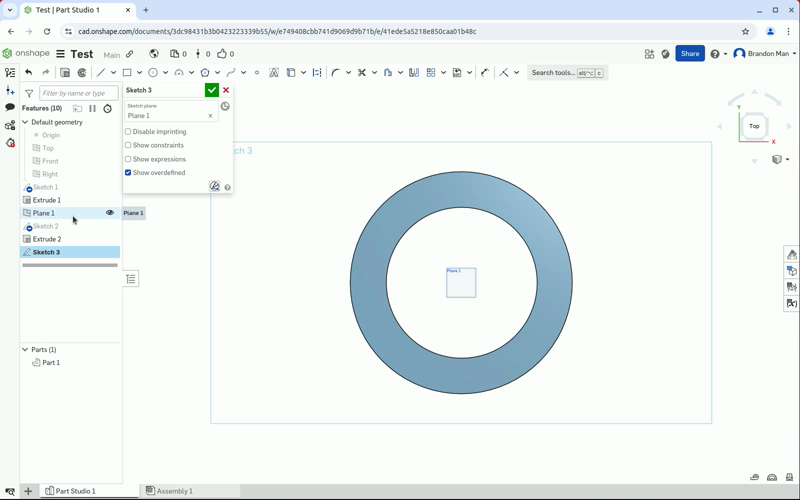
mouse_move(73, 352)
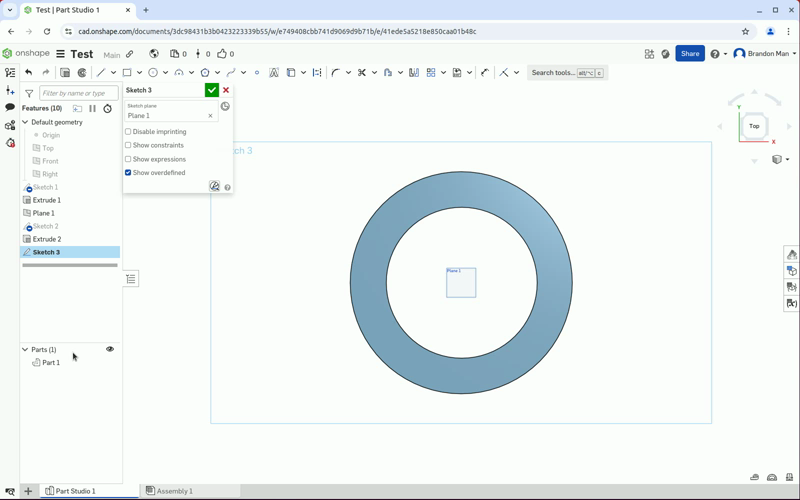
key(y)
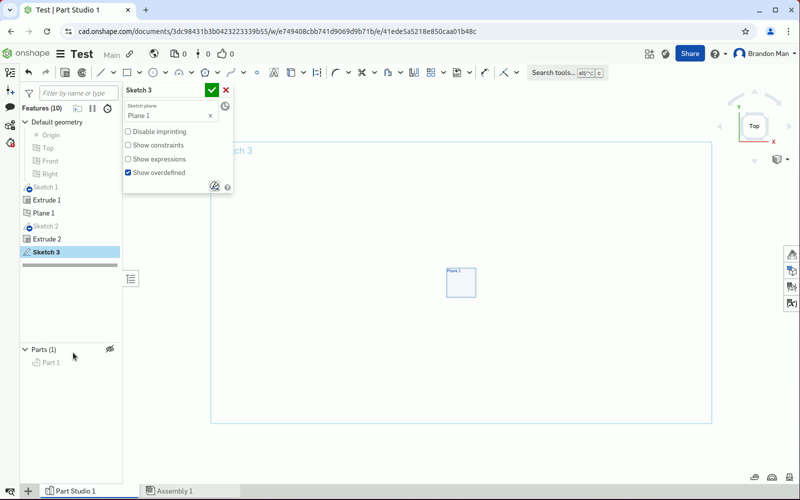
key(a)
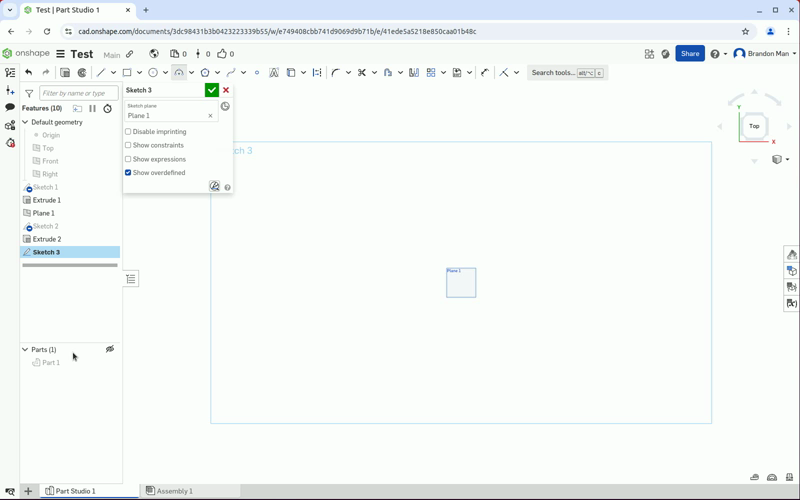
key_down(shift)
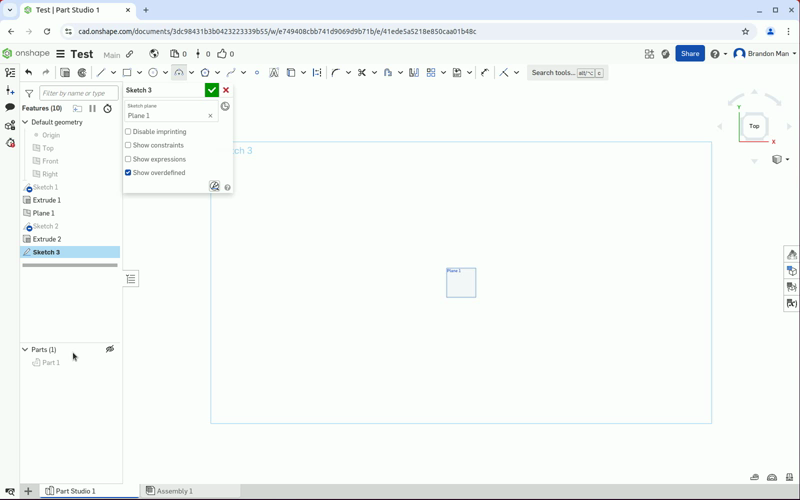
mouse_move(456, 395)
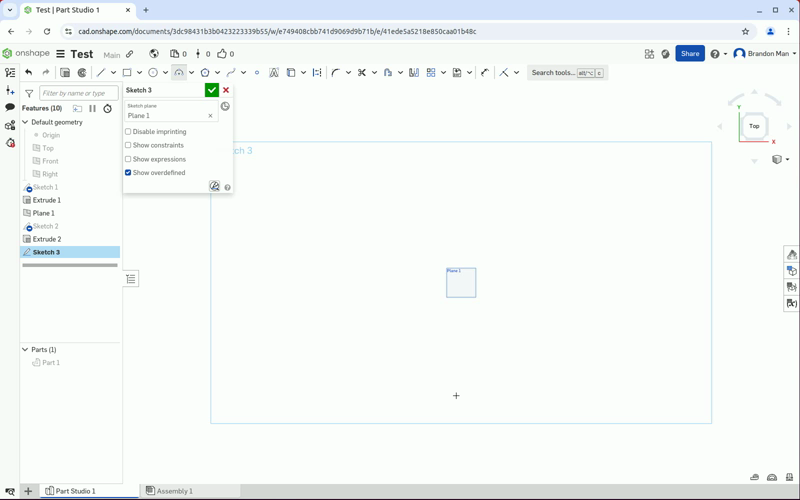
click(456, 395)
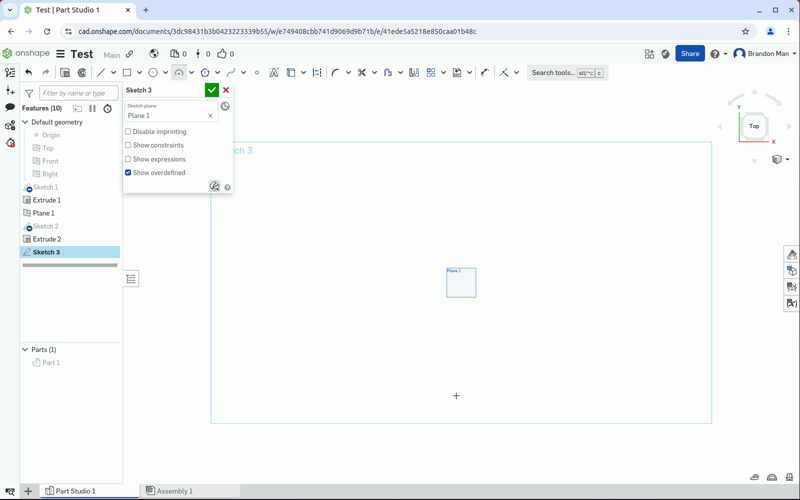
key_up(shift)
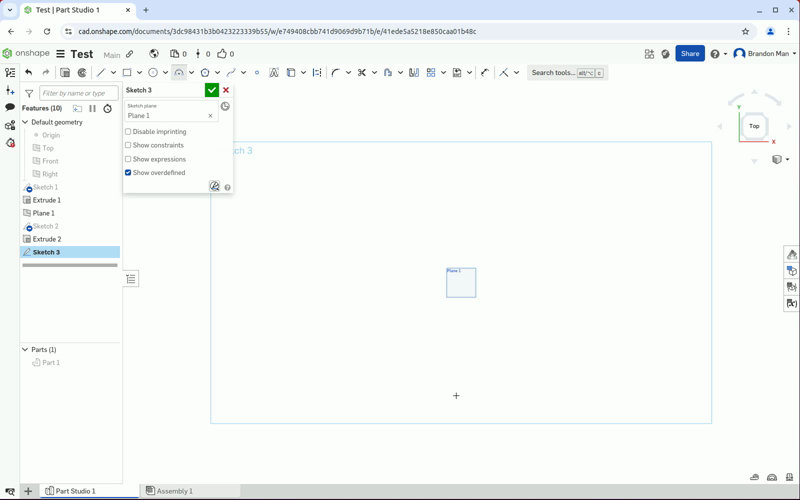
key_down(shift)
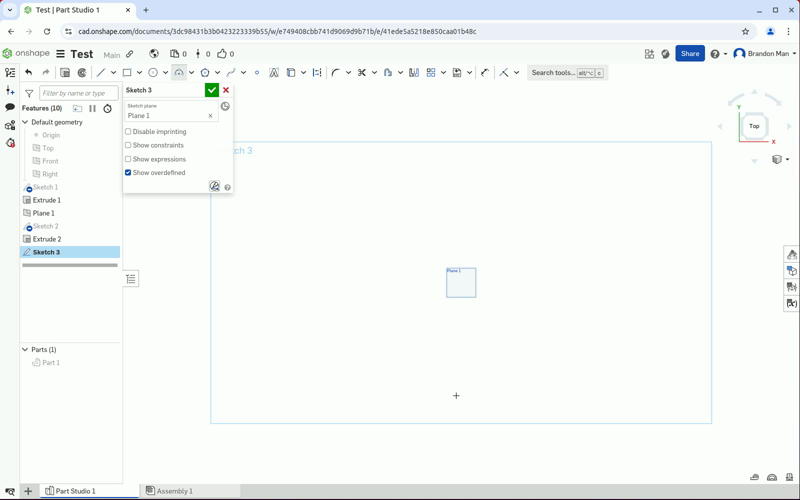
mouse_move(466, 395)
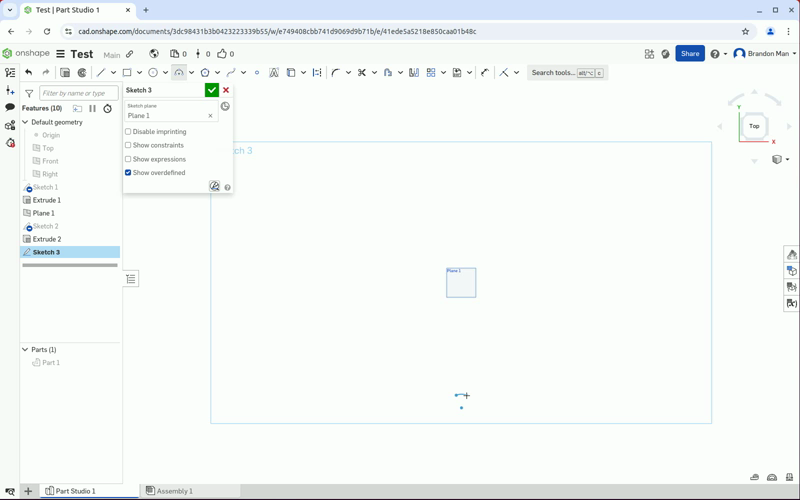
click(466, 395)
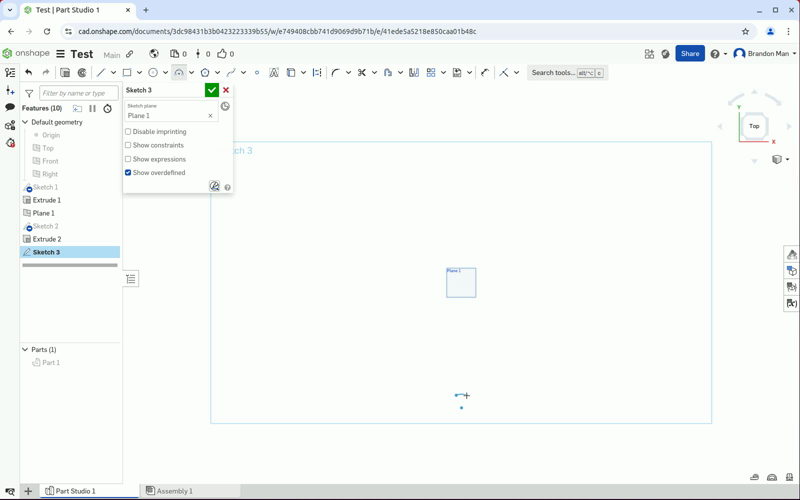
mouse_move(461, 396)
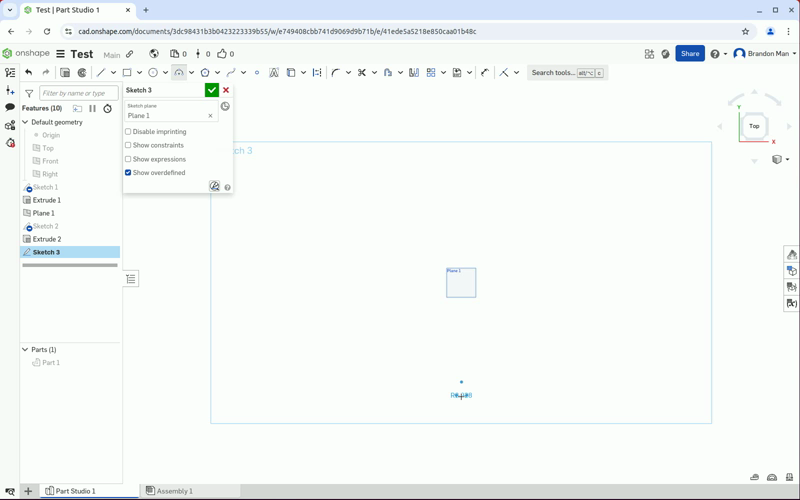
click(461, 396)
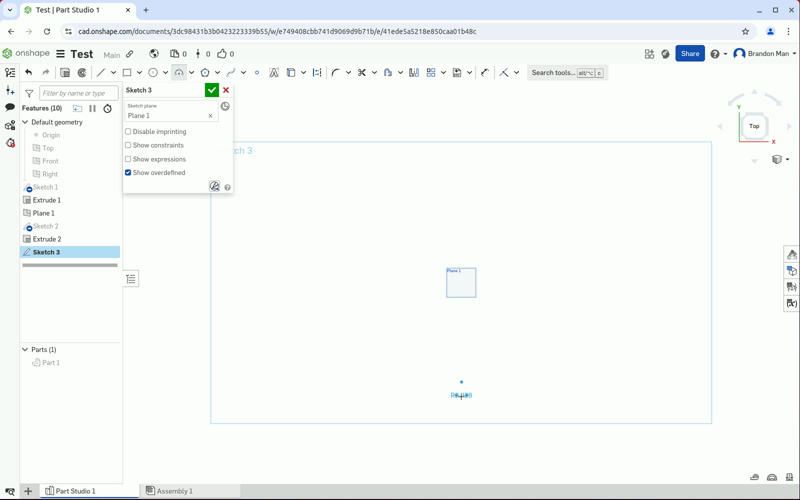
key_up(shift)
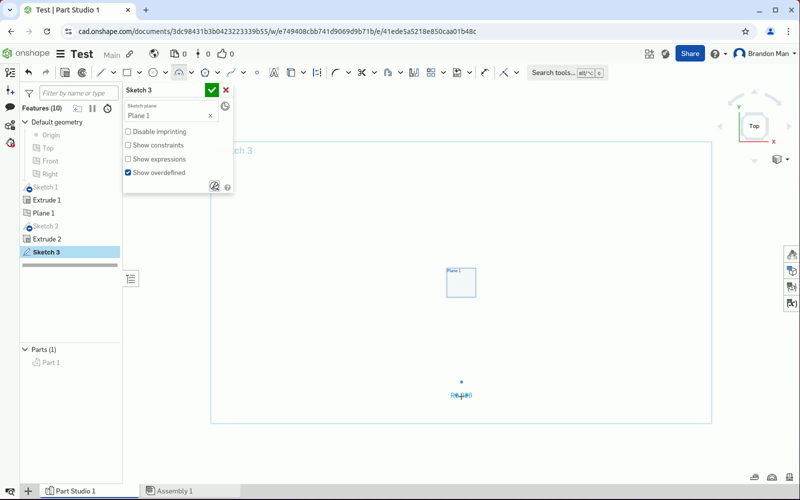
key(esc)
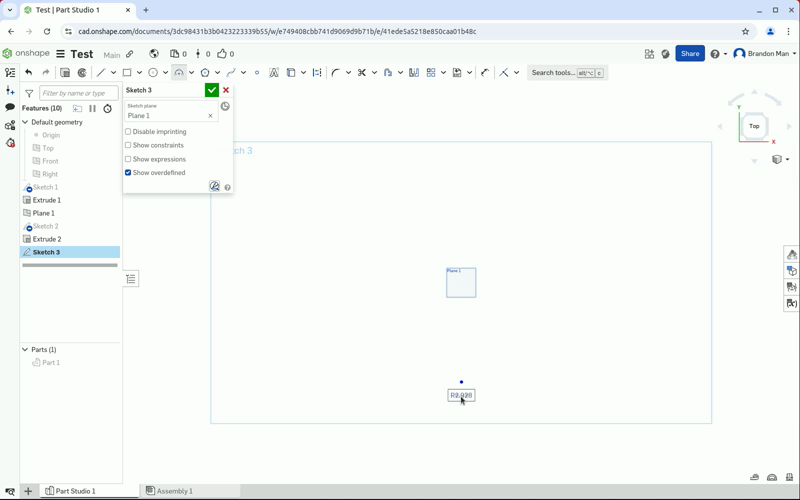
key(l)
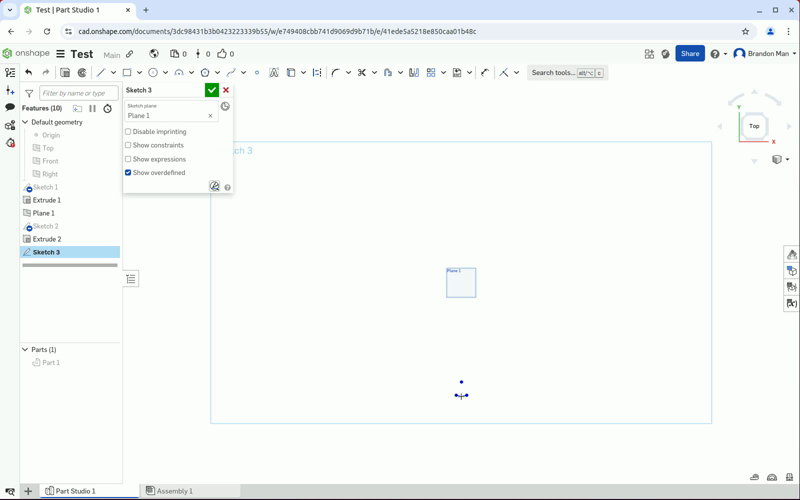
mouse_move(466, 395)
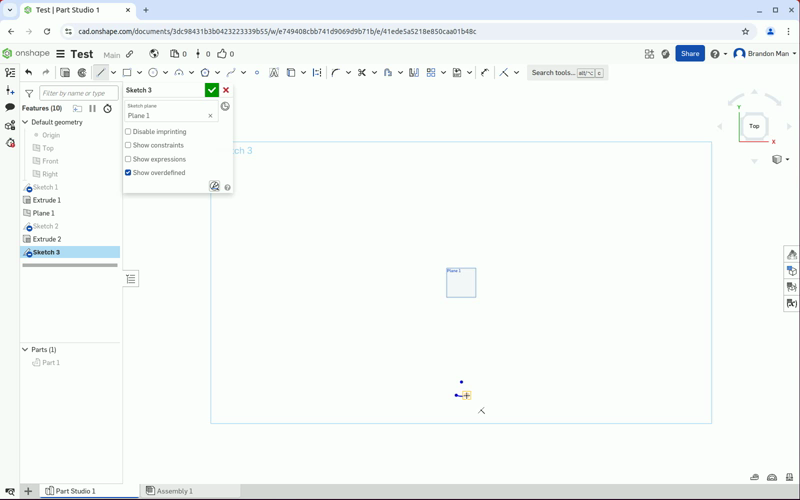
click(466, 395)
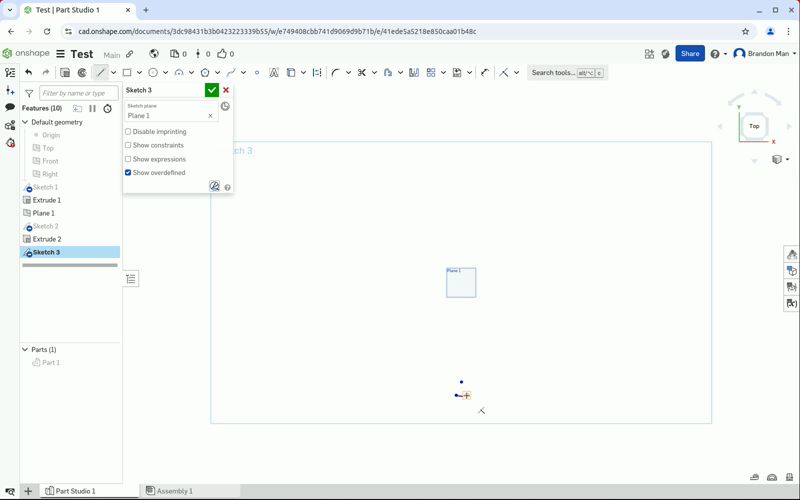
key_down(shift)
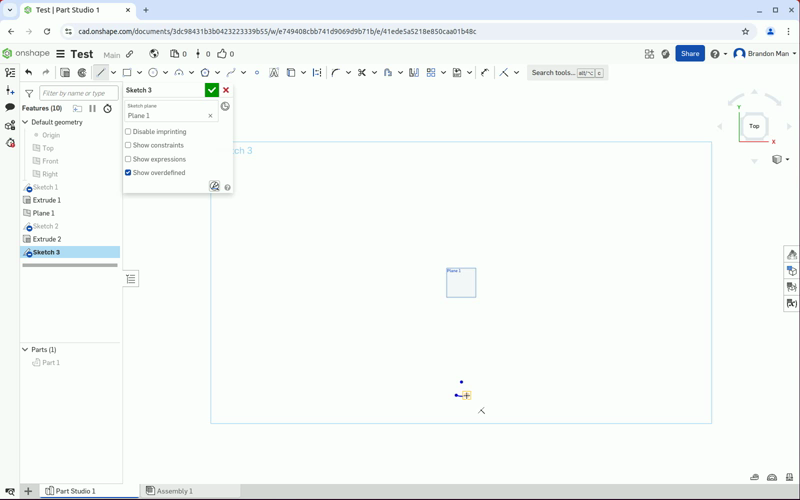
mouse_move(496, 395)
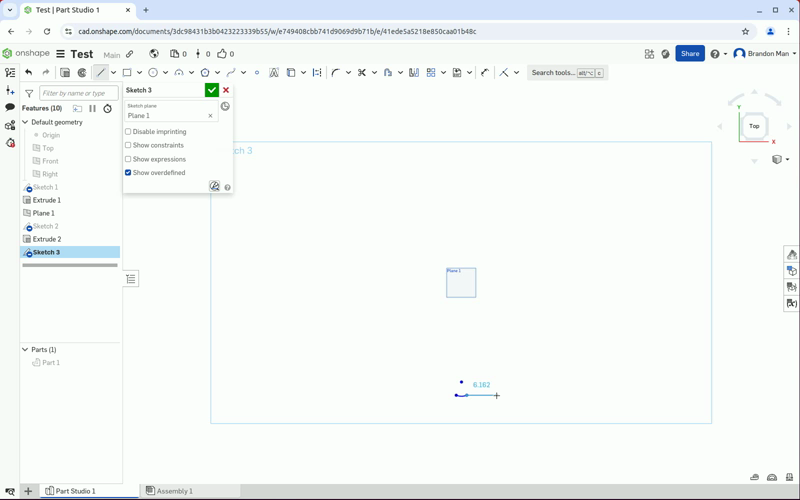
mouse_move(466, 356)
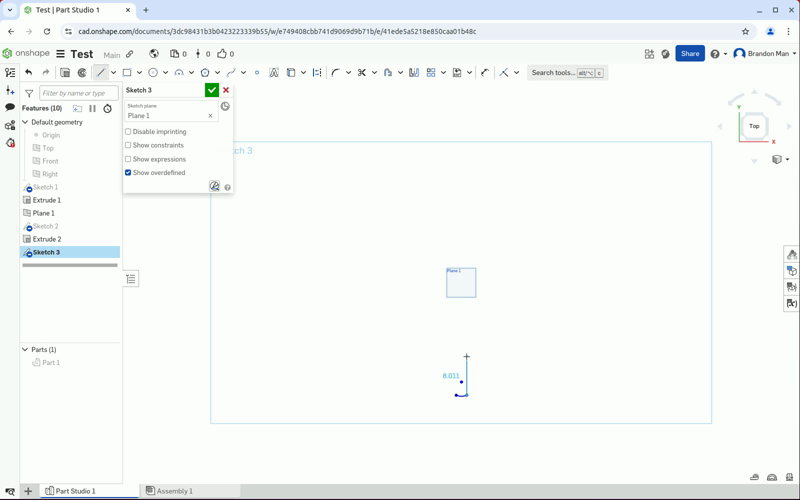
click(466, 356)
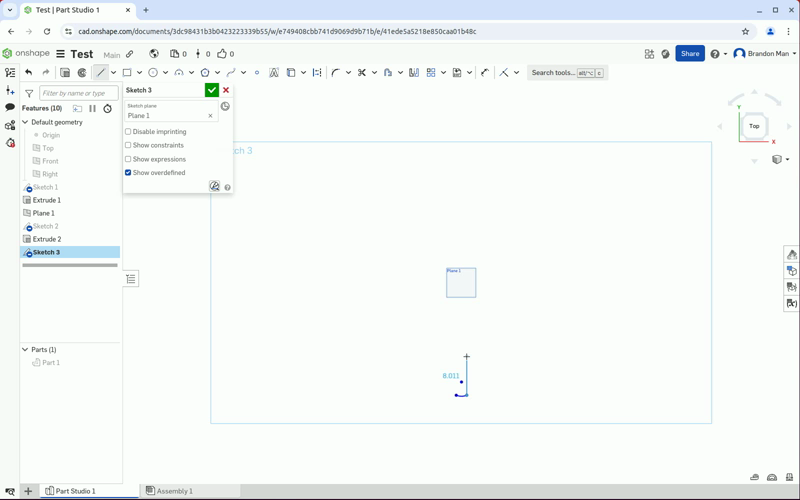
key_up(shift)
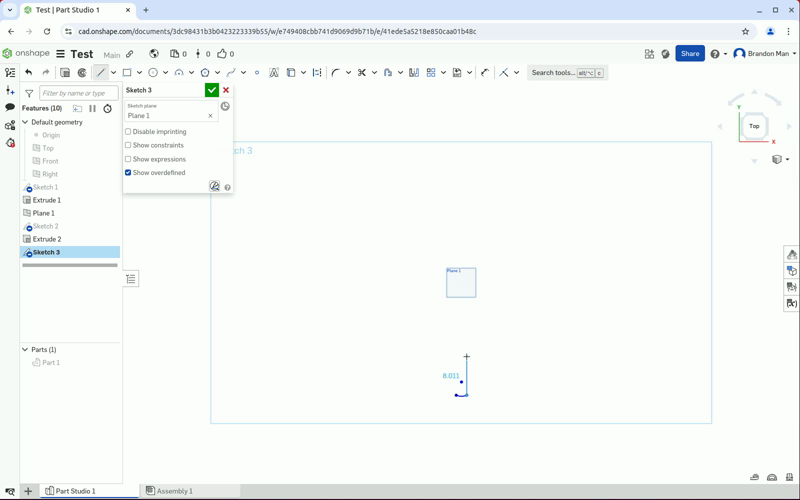
key(esc)
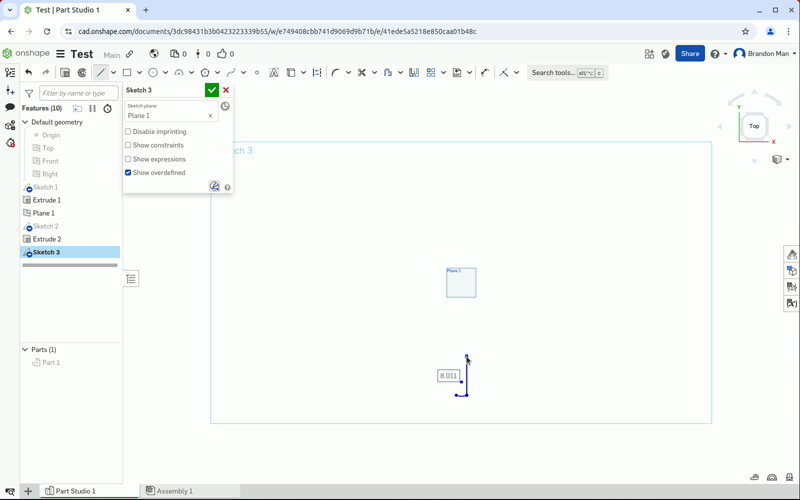
key(a)
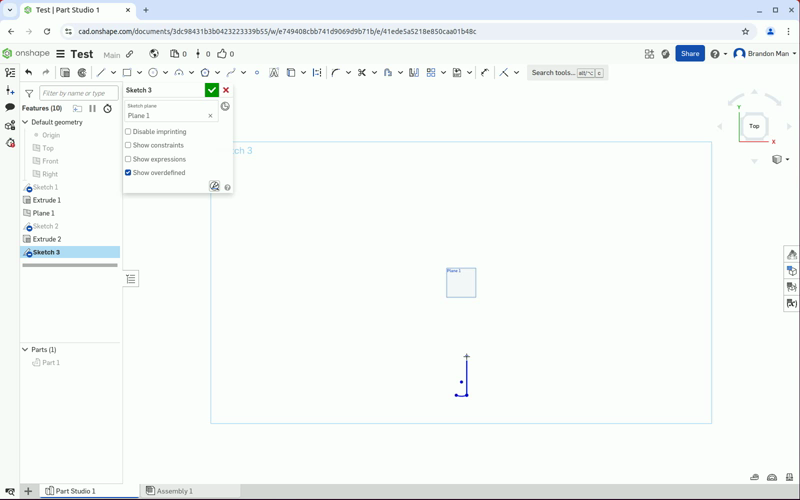
mouse_move(466, 356)
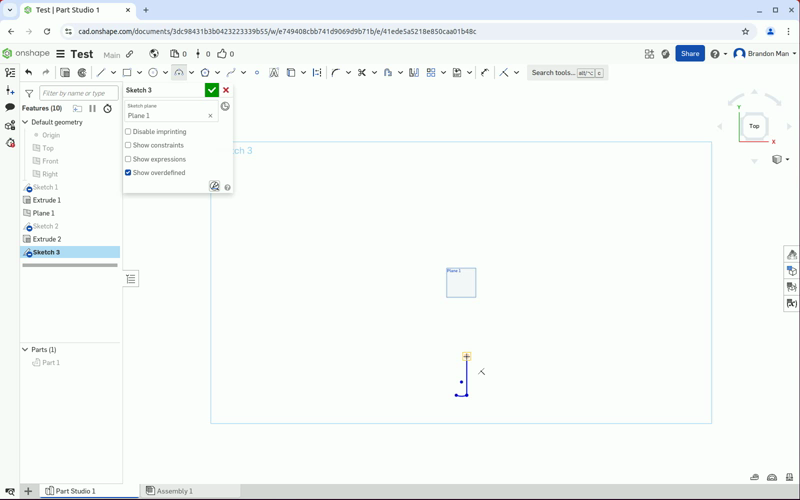
click(466, 356)
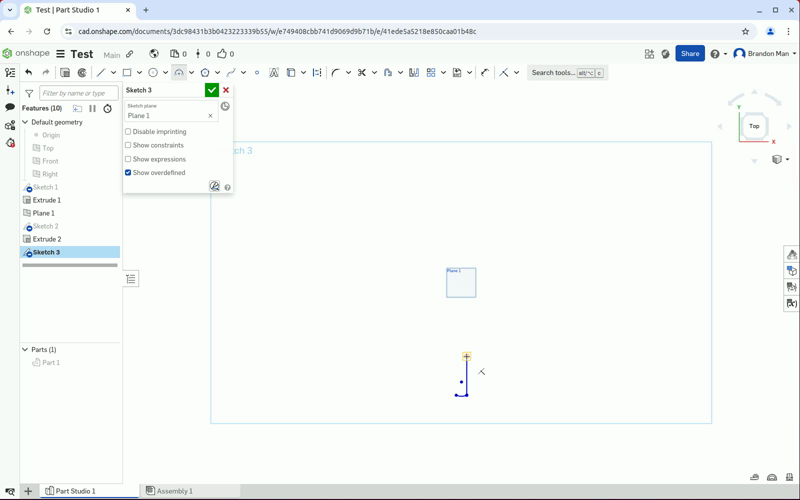
key_down(shift)
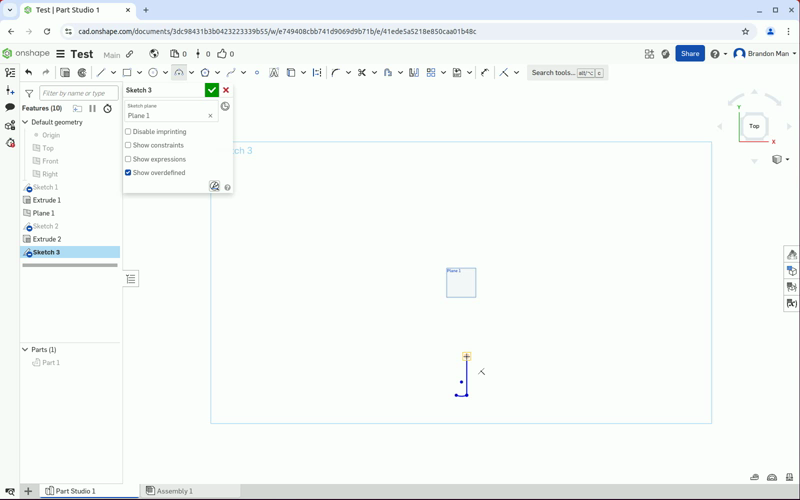
mouse_move(456, 356)
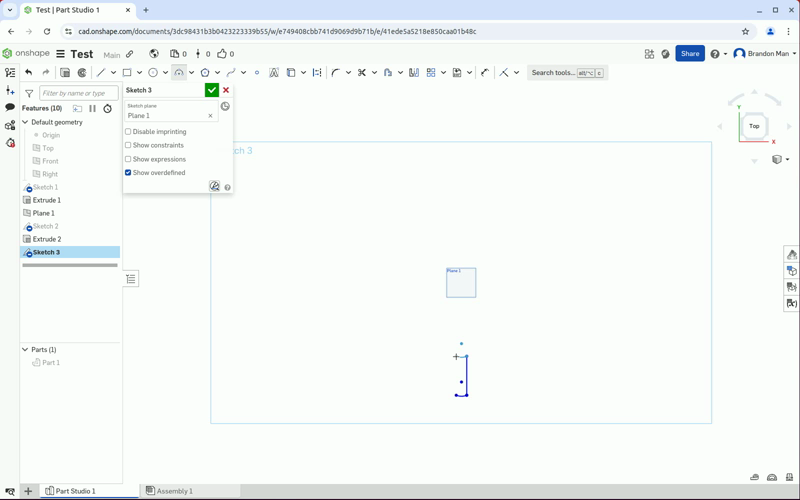
click(456, 356)
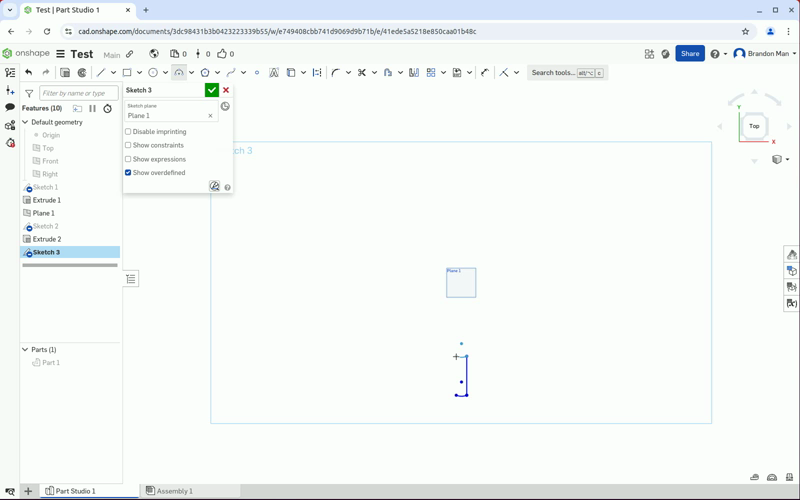
mouse_move(461, 355)
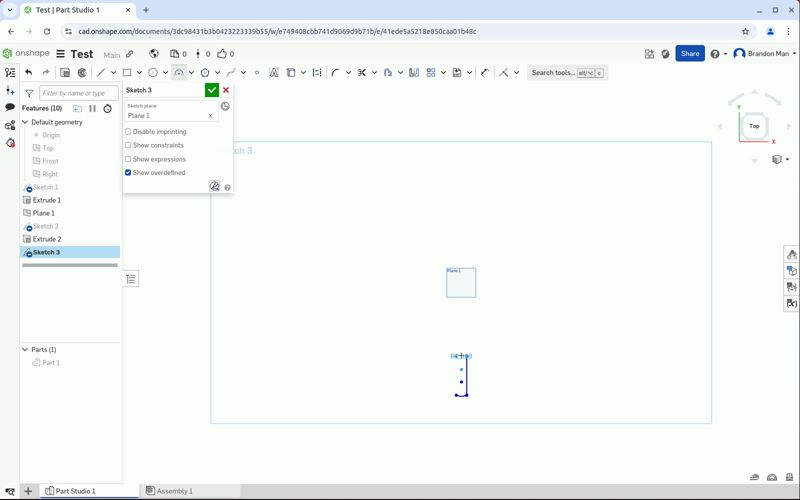
click(461, 355)
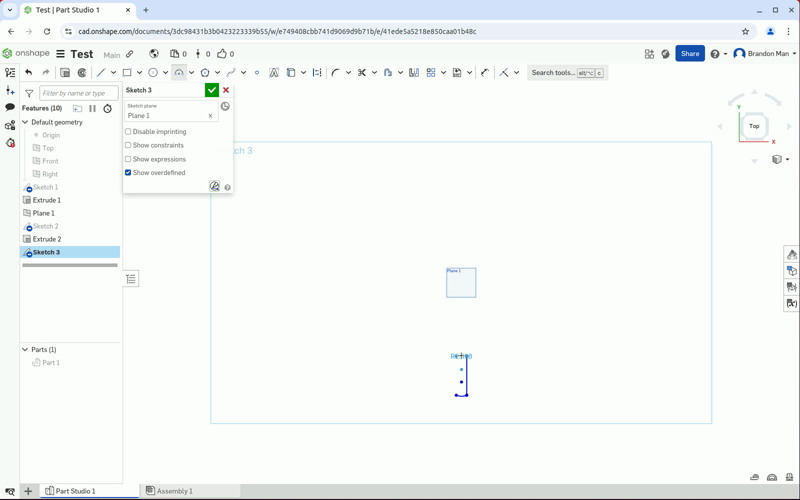
key_up(shift)
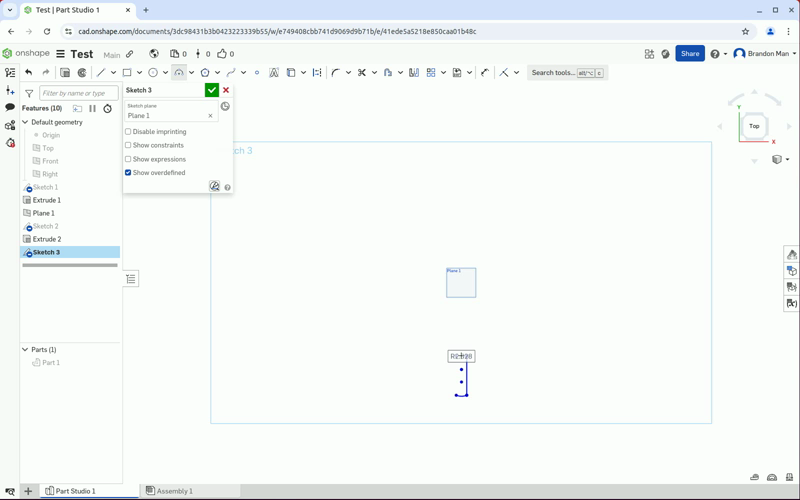
key(esc)
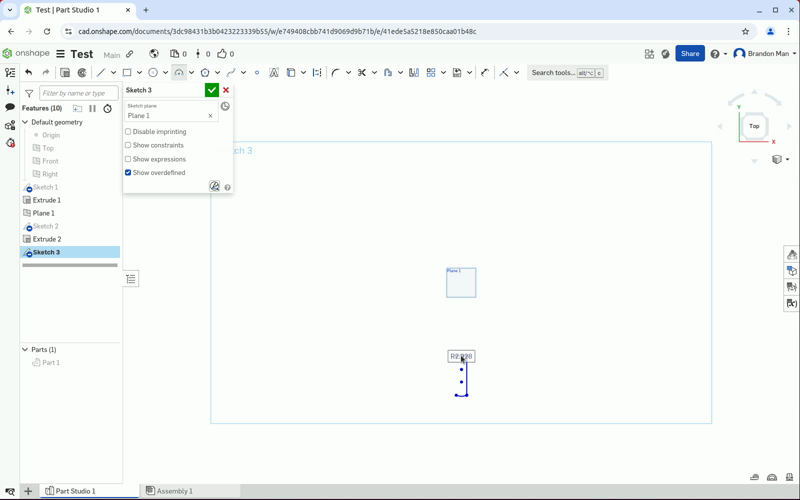
key(l)
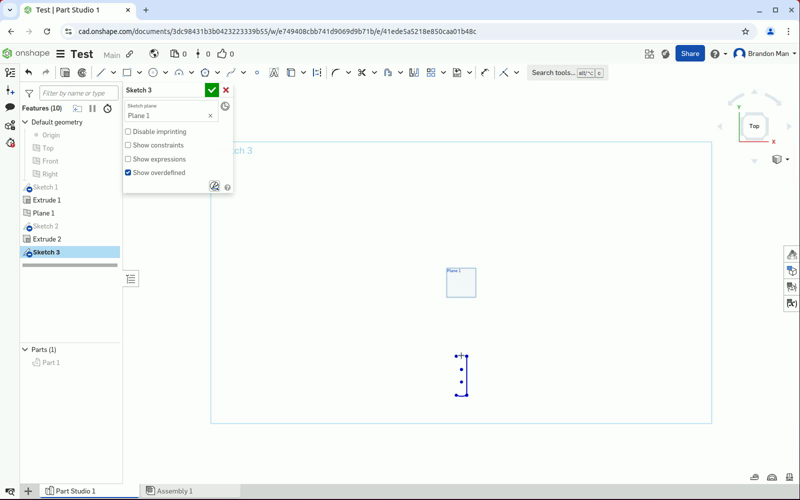
mouse_move(456, 356)
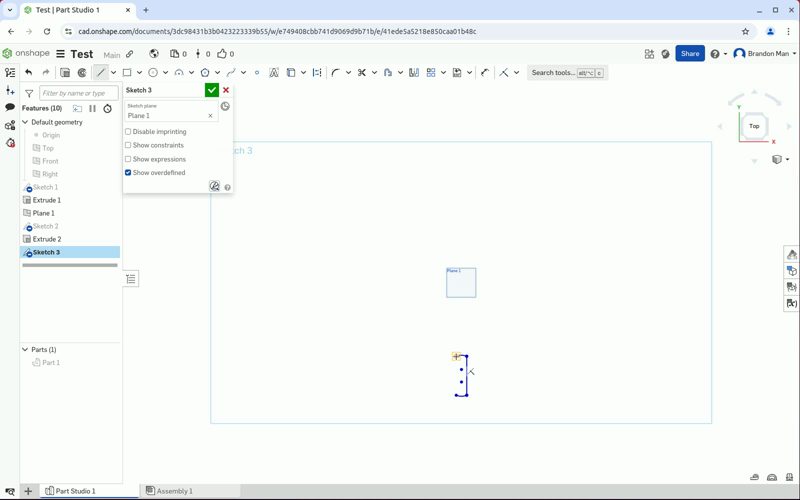
click(456, 356)
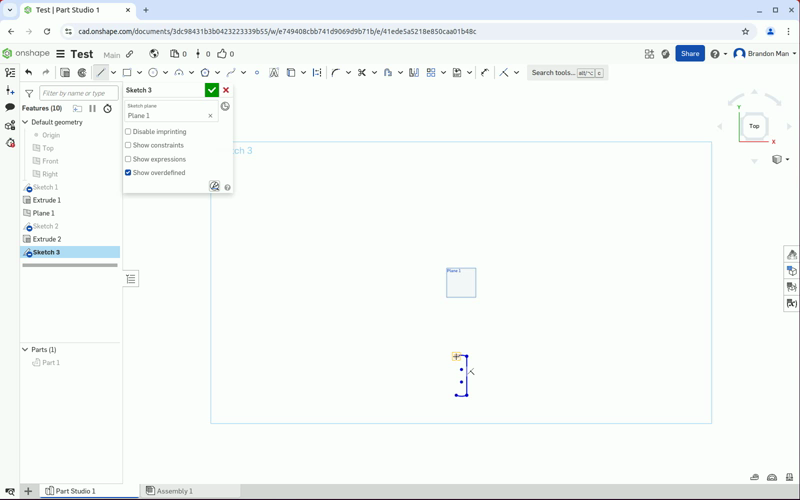
mouse_move(486, 356)
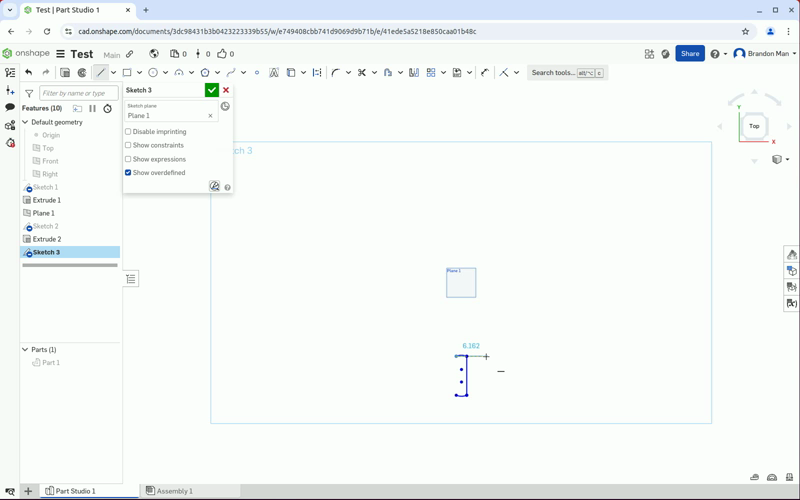
key_down(shift)
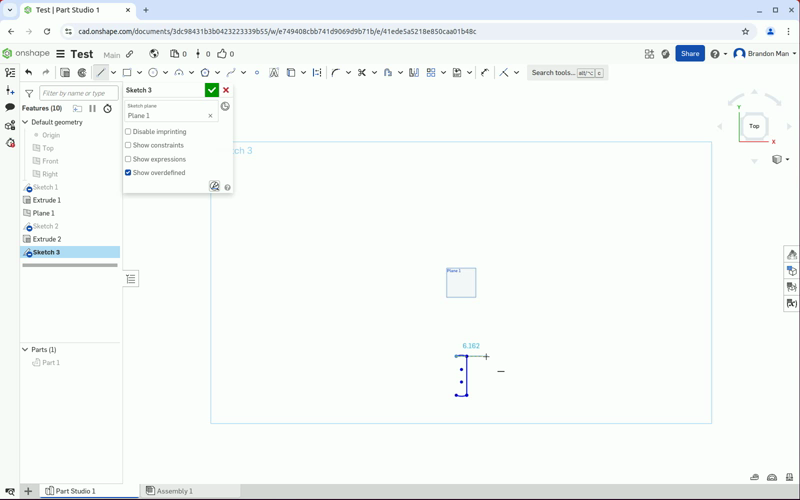
mouse_move(456, 395)
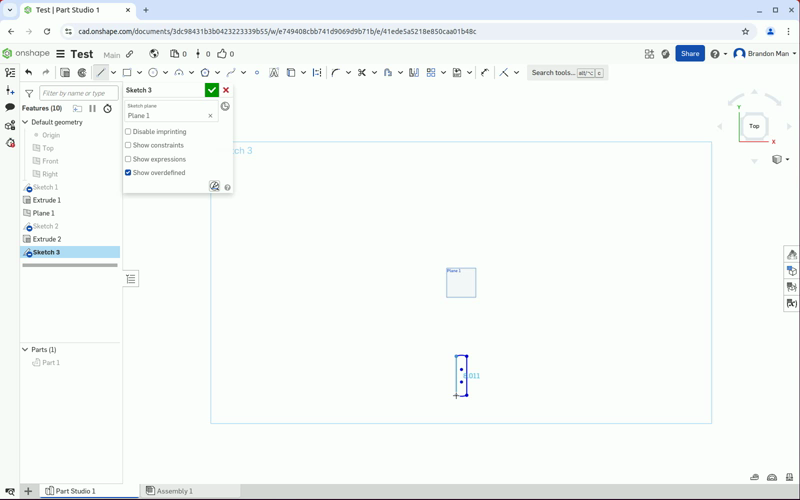
key_up(shift)
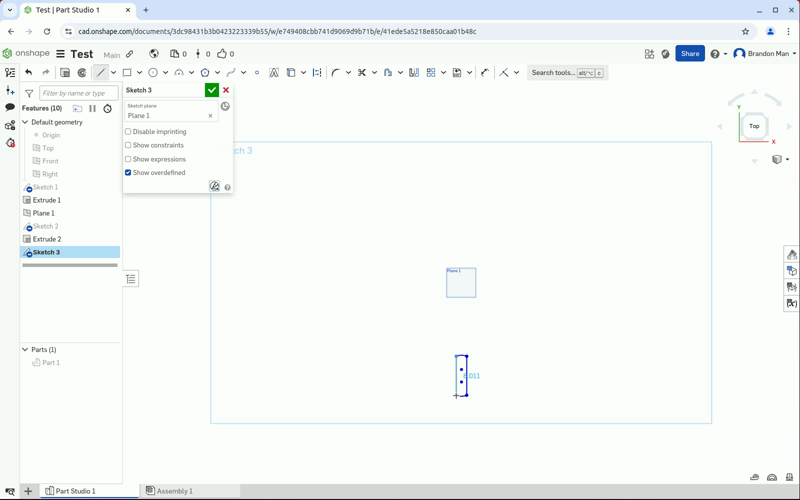
click(456, 395)
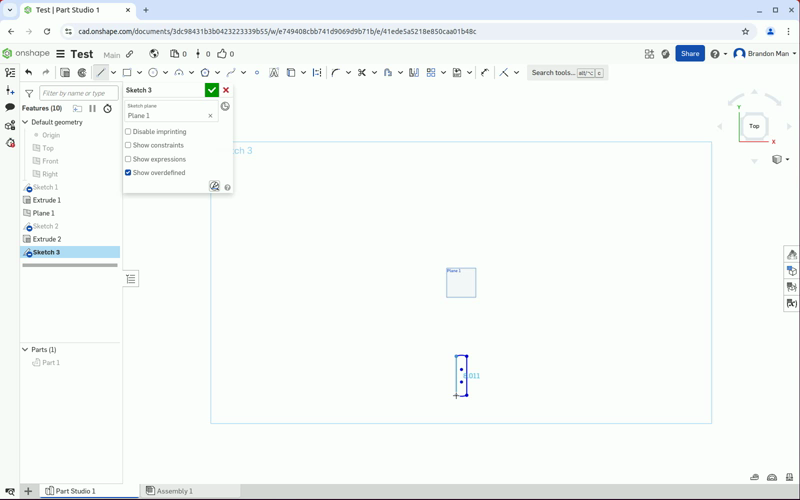
key(esc)
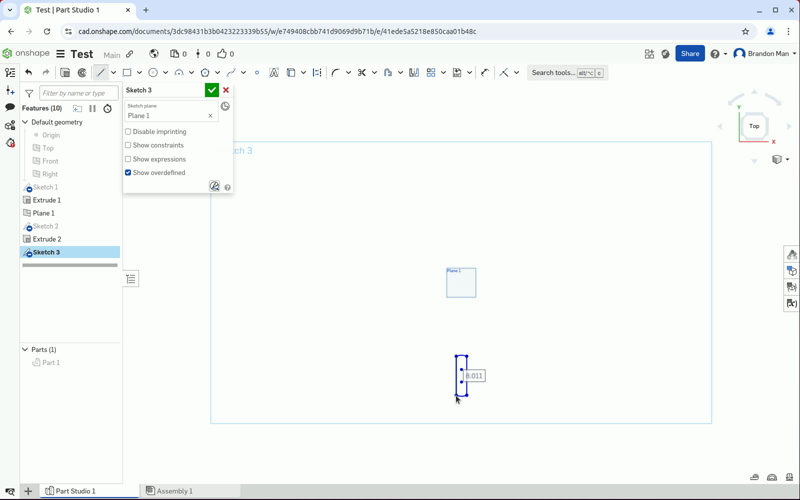
mouse_move(464, 392)
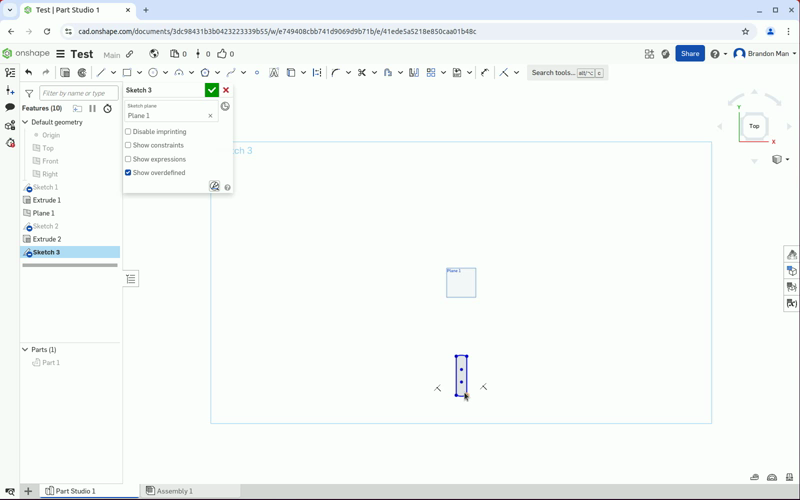
scroll(6)
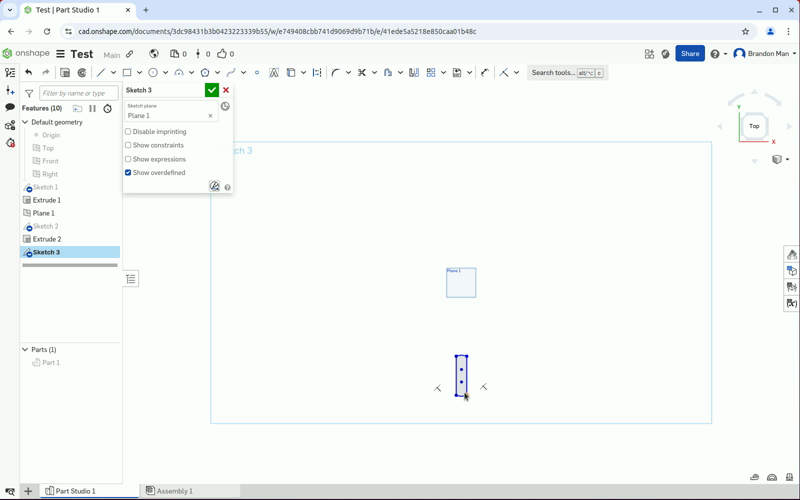
scroll(6)
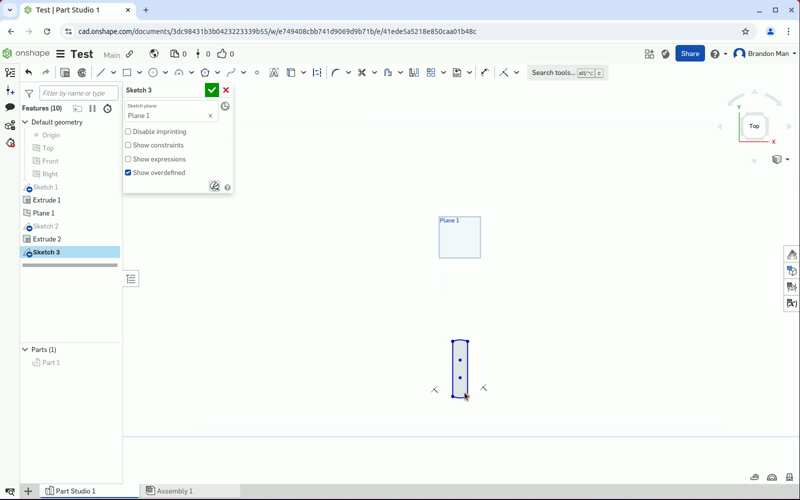
scroll(6)
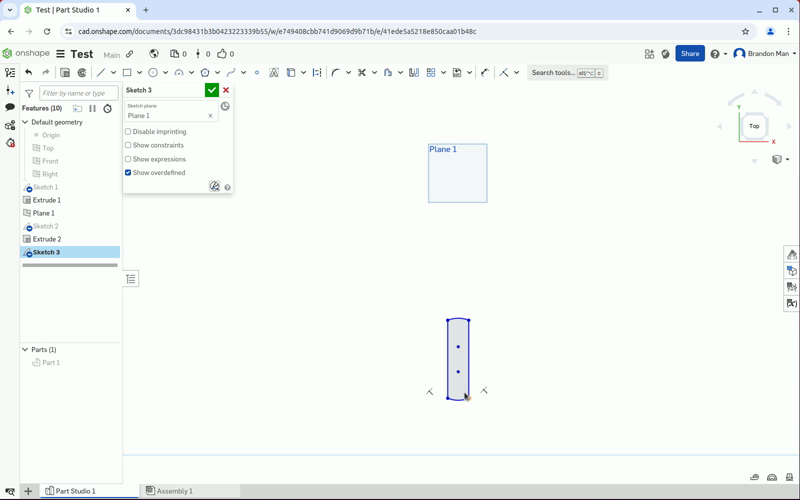
scroll(6)
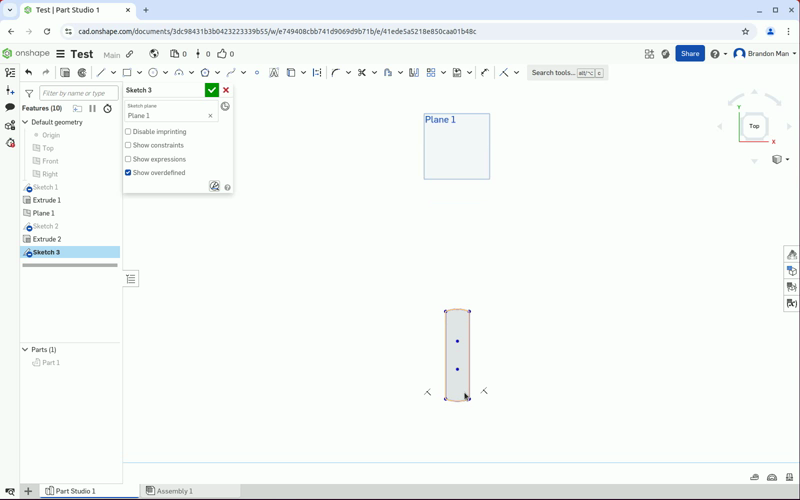
scroll(6)
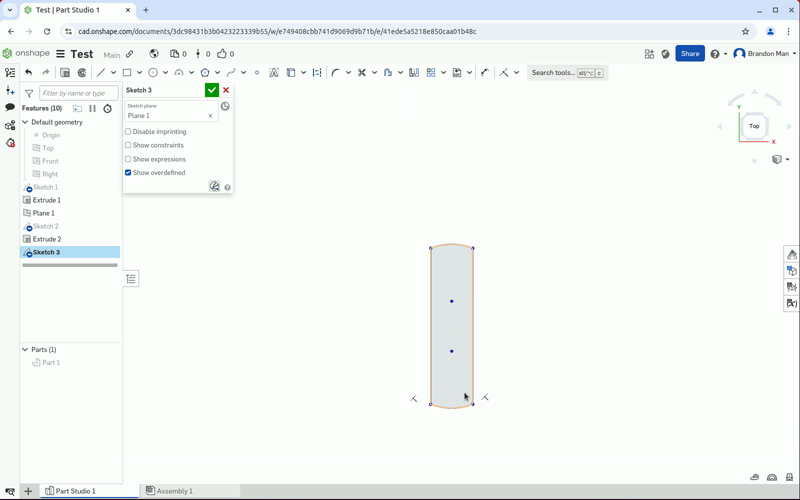
scroll(6)
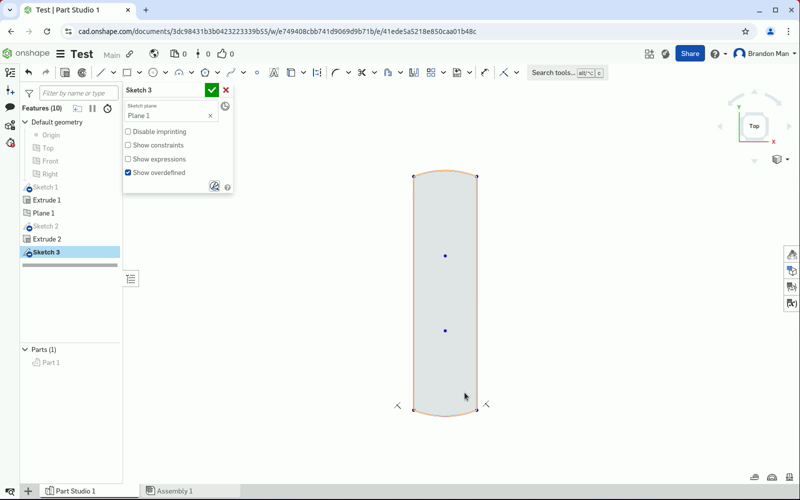
scroll(6)
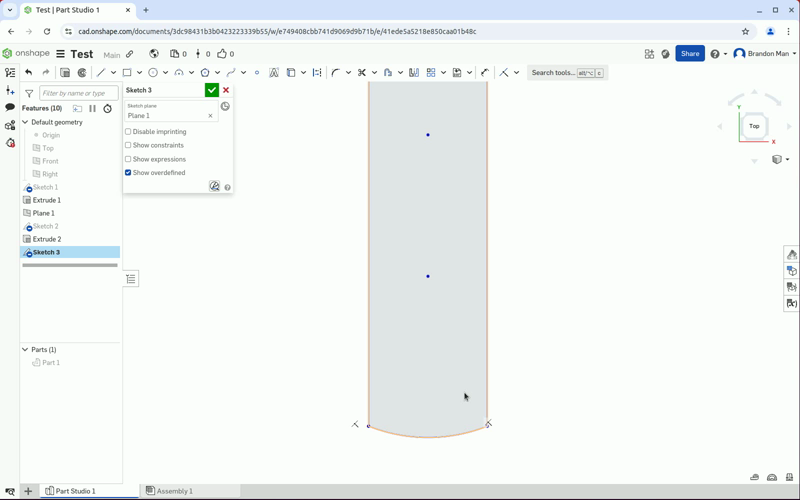
click(464, 392)
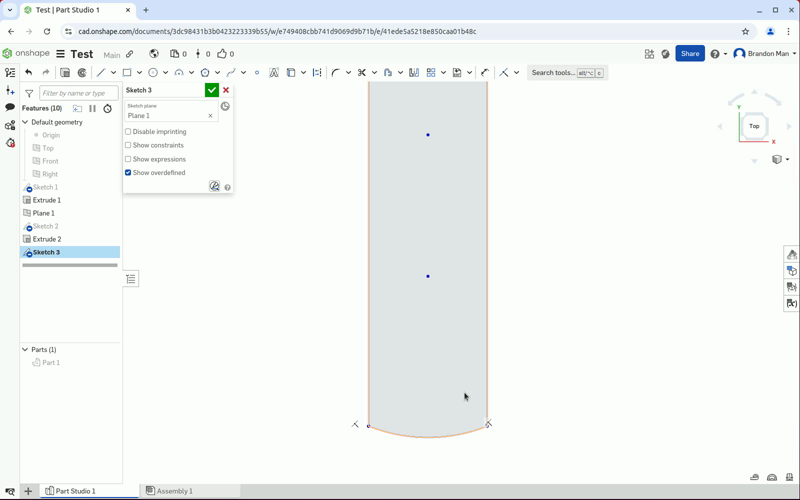
scroll(-6)
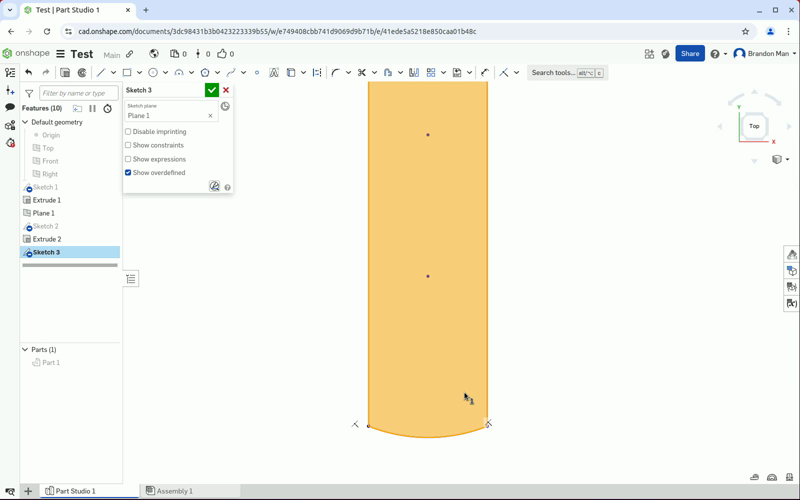
scroll(-6)
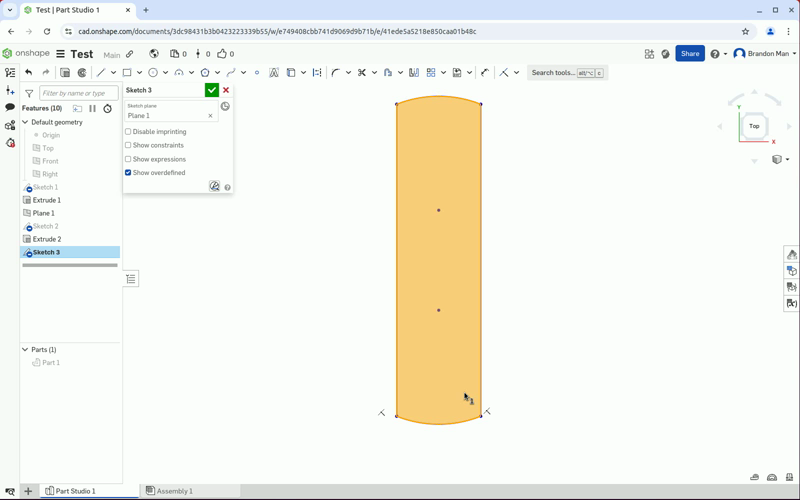
scroll(-6)
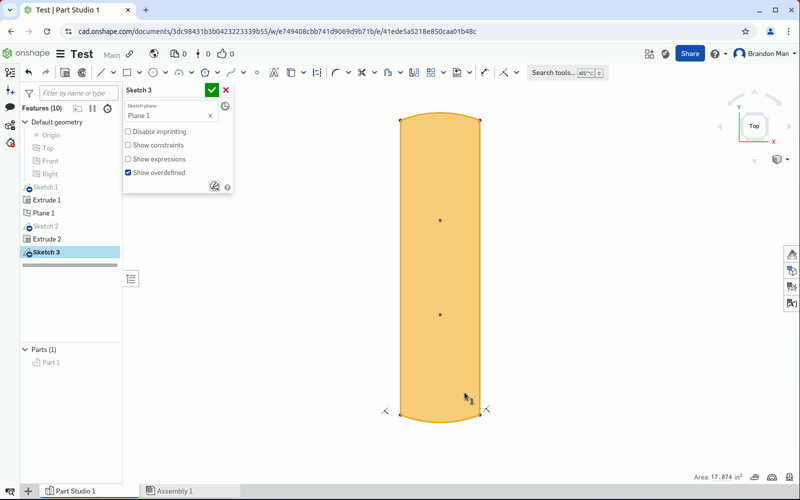
scroll(-6)
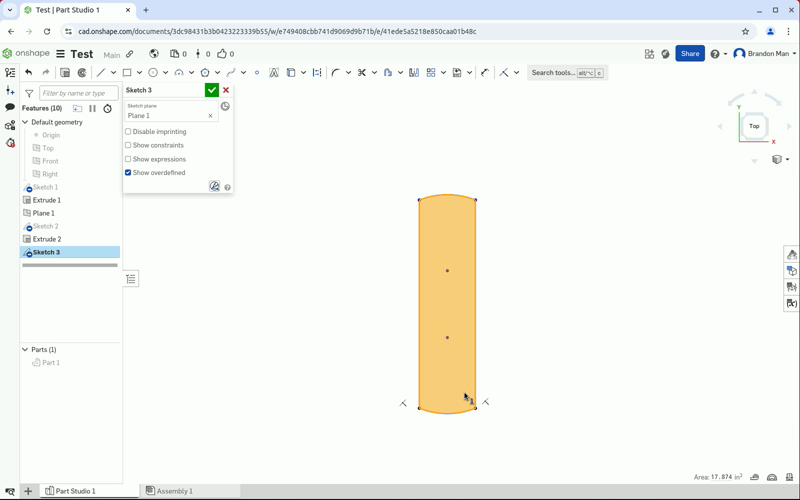
scroll(-6)
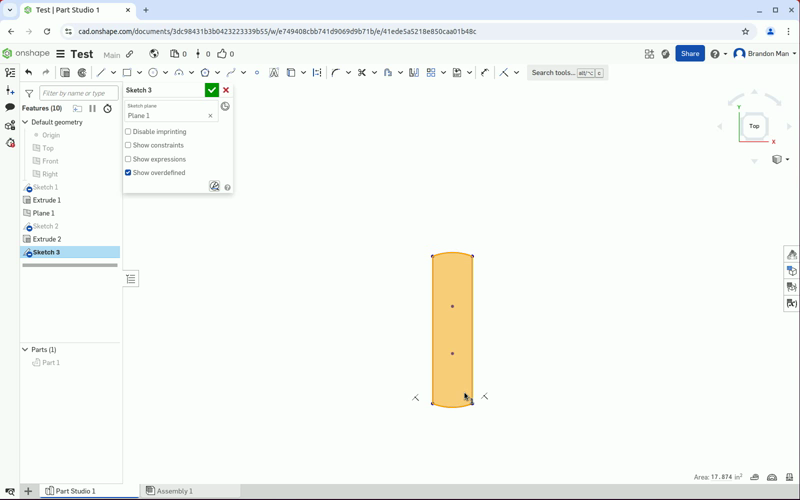
scroll(-6)
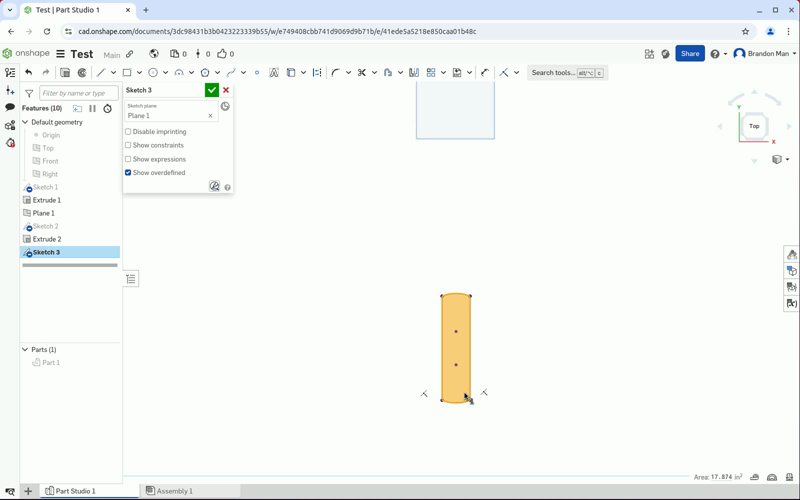
scroll(-6)
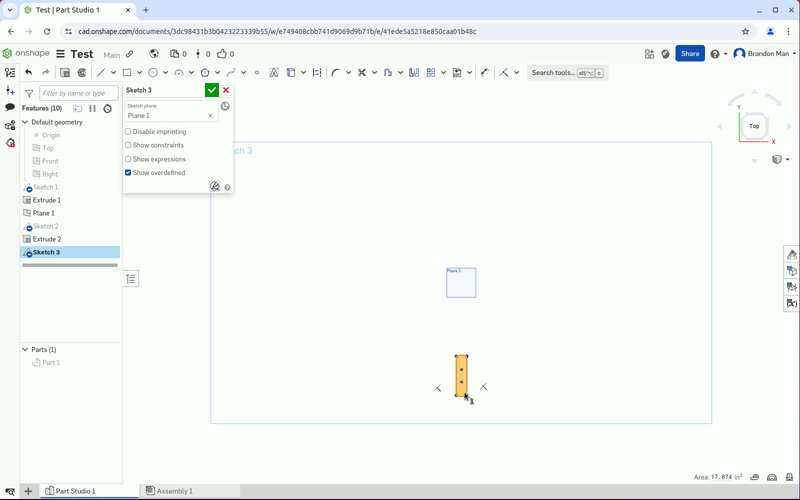
mouse_move(73, 352)
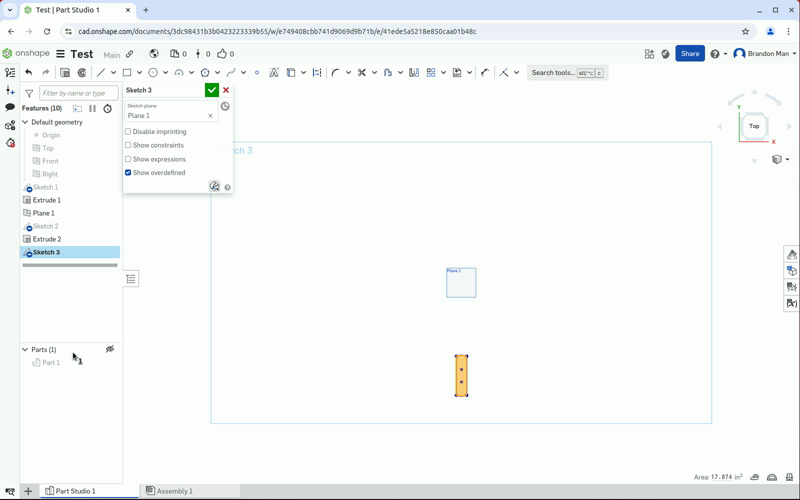
key(shift+y)
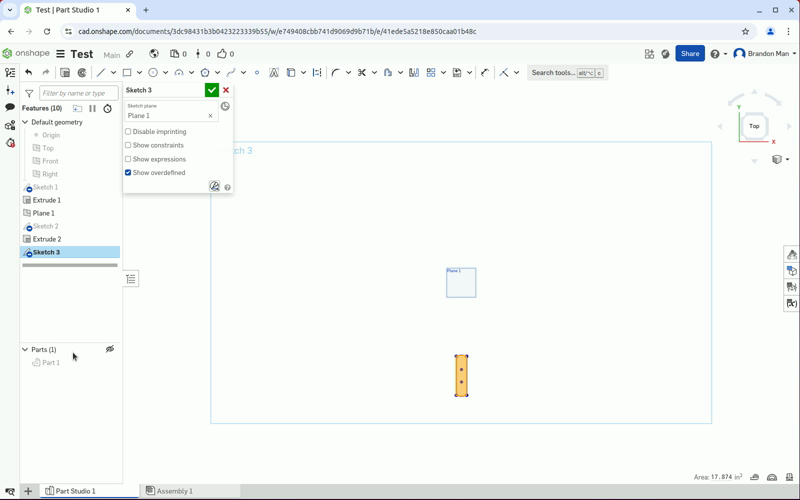
key(shift+e)
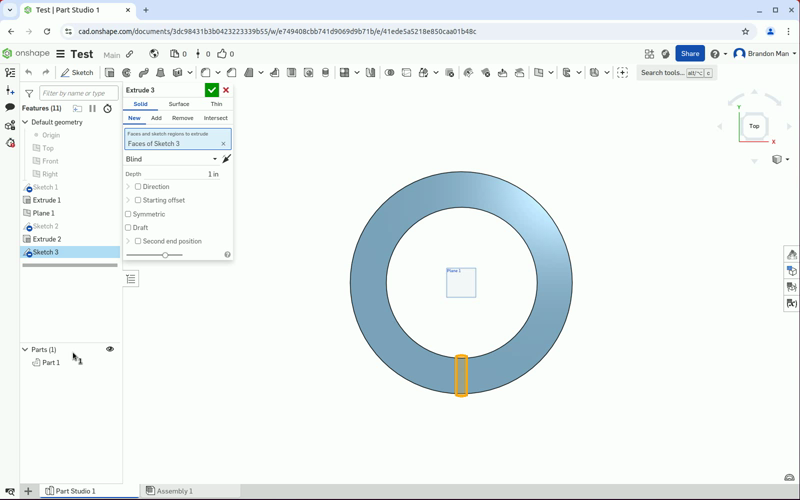
mouse_move(143, 106)
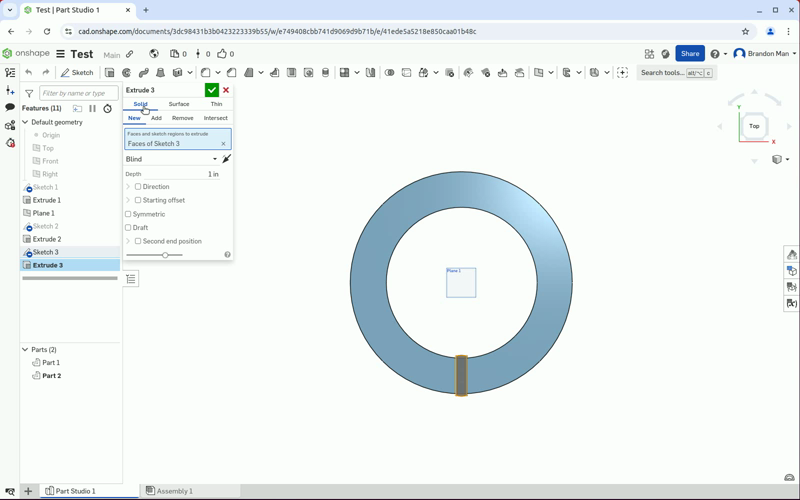
click(143, 106)
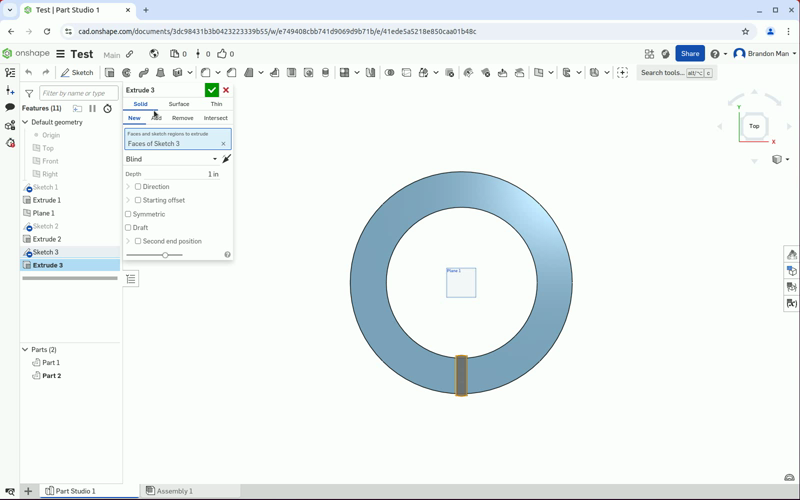
mouse_move(186, 120)
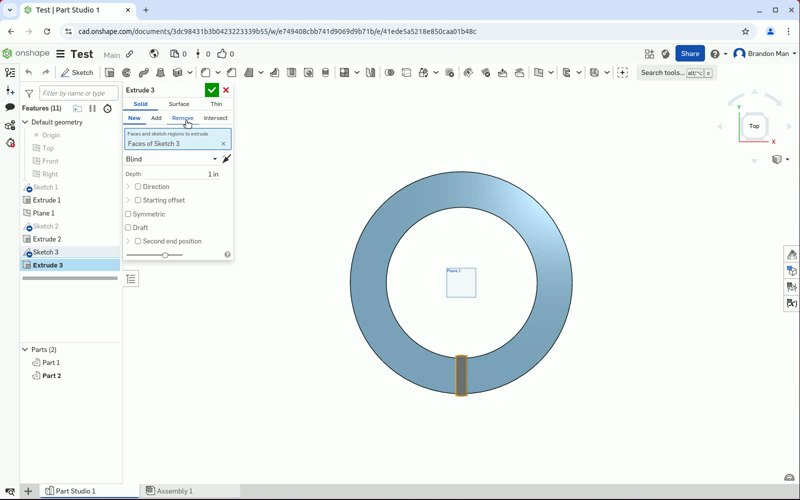
click(186, 120)
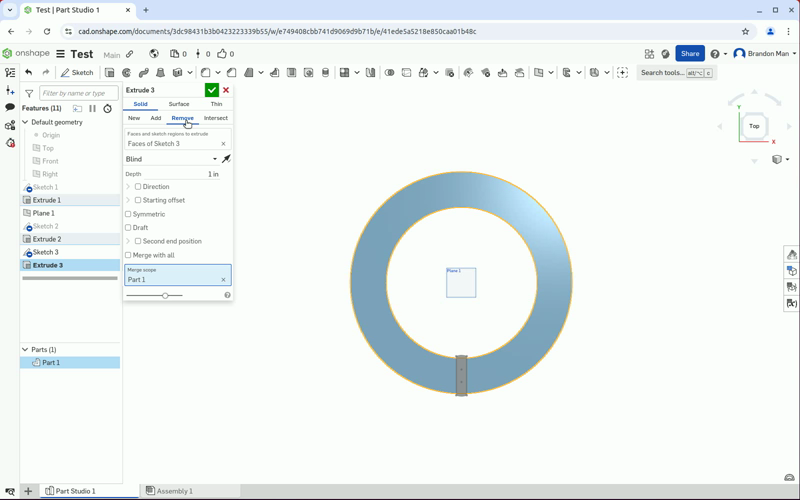
key(tab, 4)
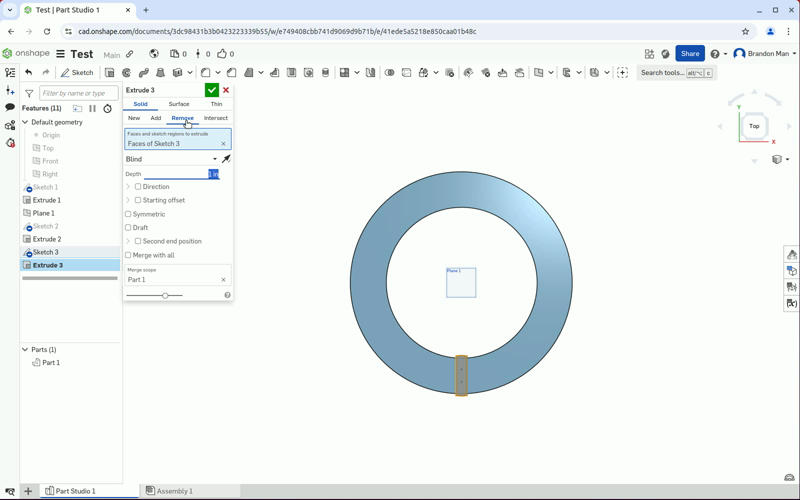
text(26.237)
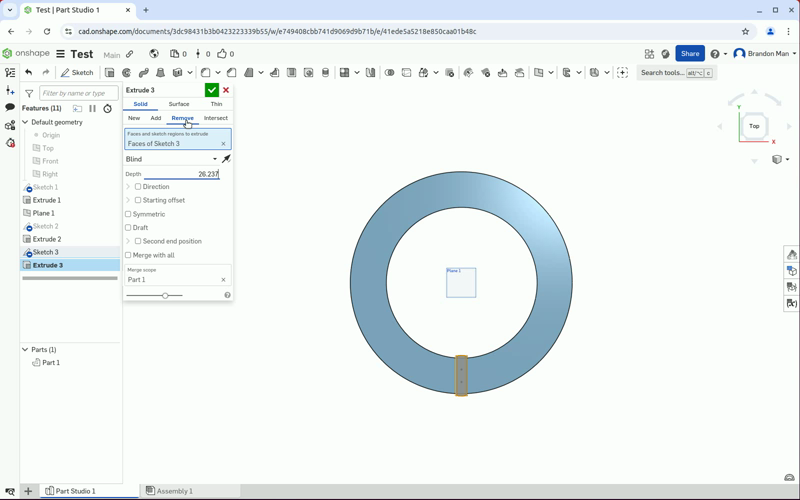
key(tab, 6)
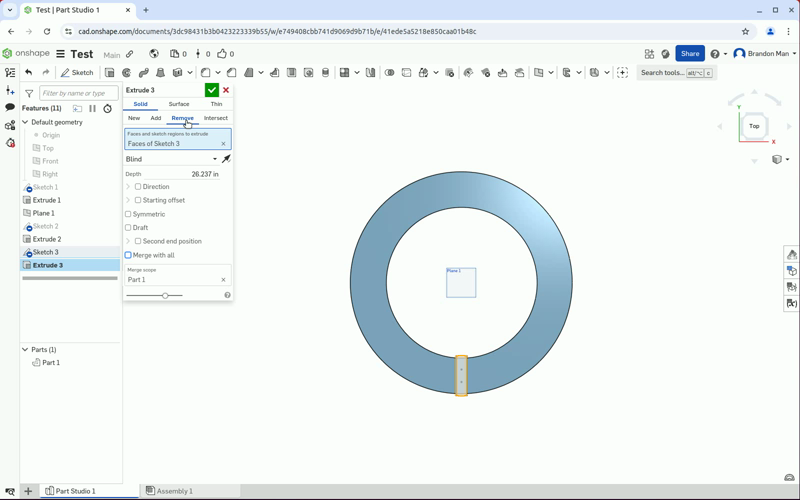
key(space)
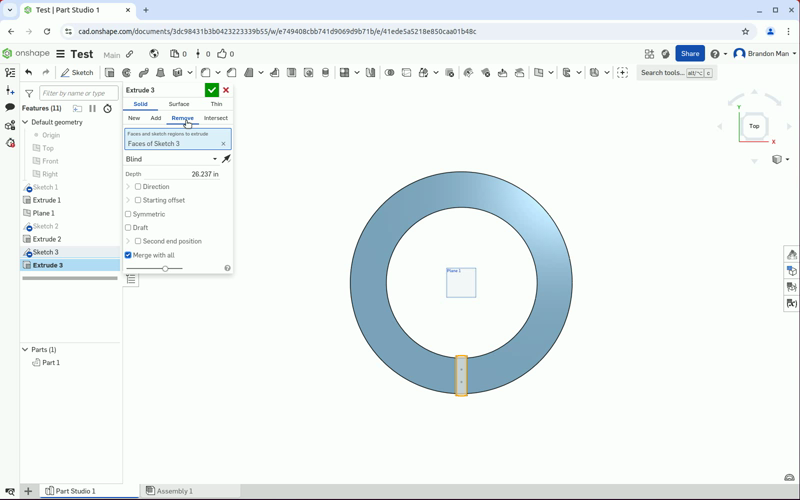
key(enter)
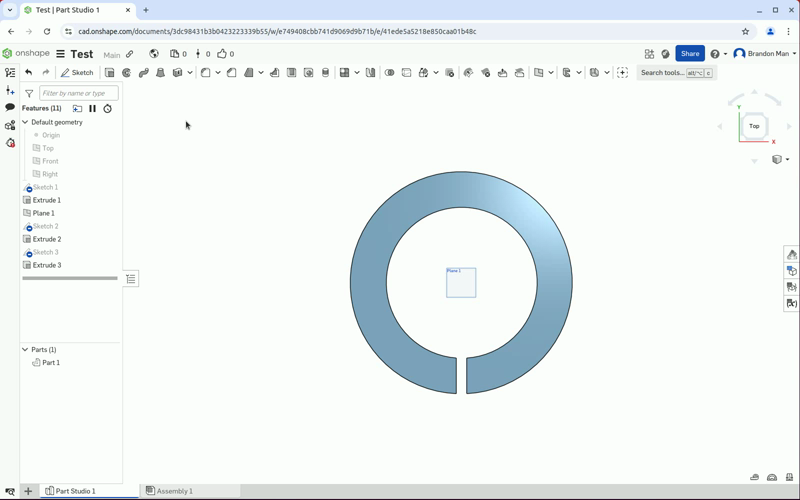
key(shift+h)
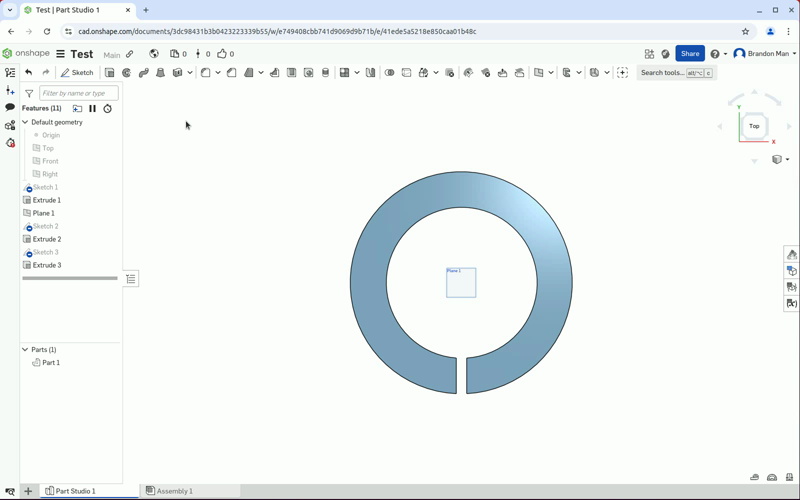
key(shift+h)
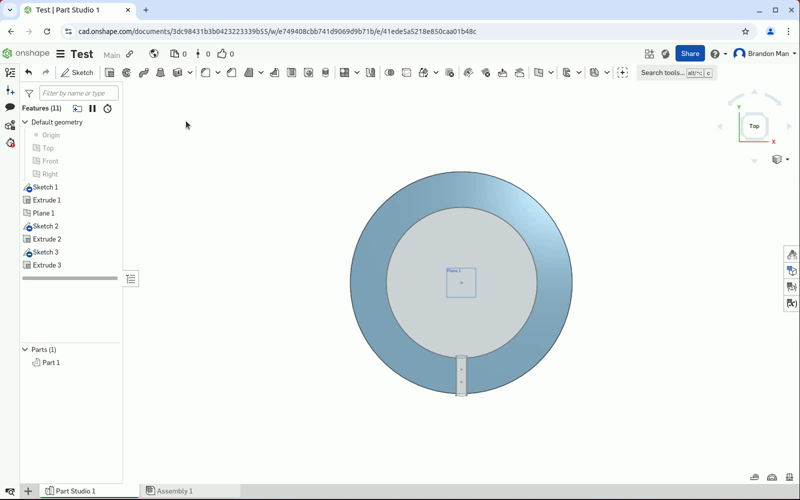
key(shift+7)
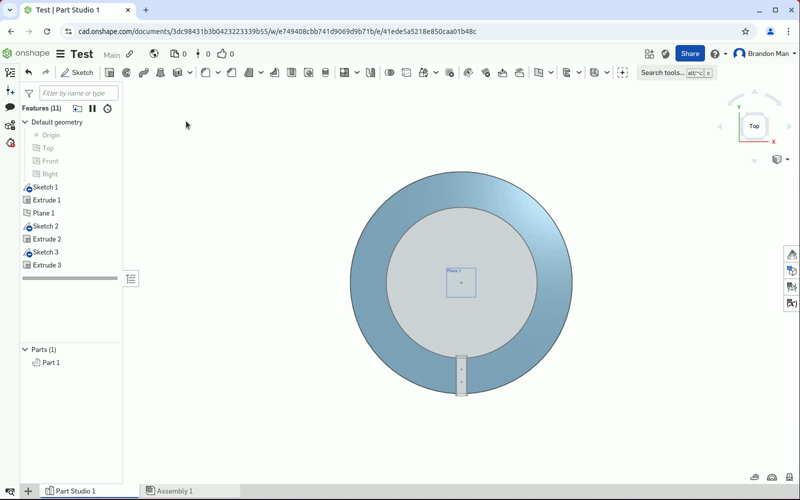
key(up, 3)
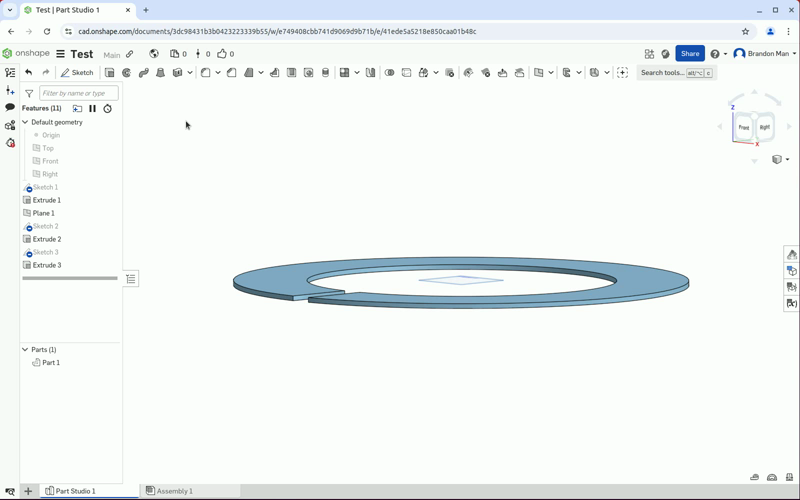
key(left, 3)
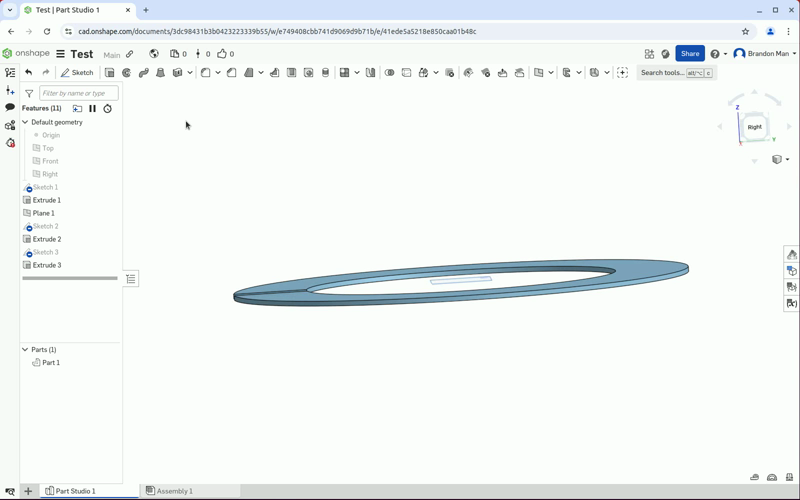
key(right, 3)
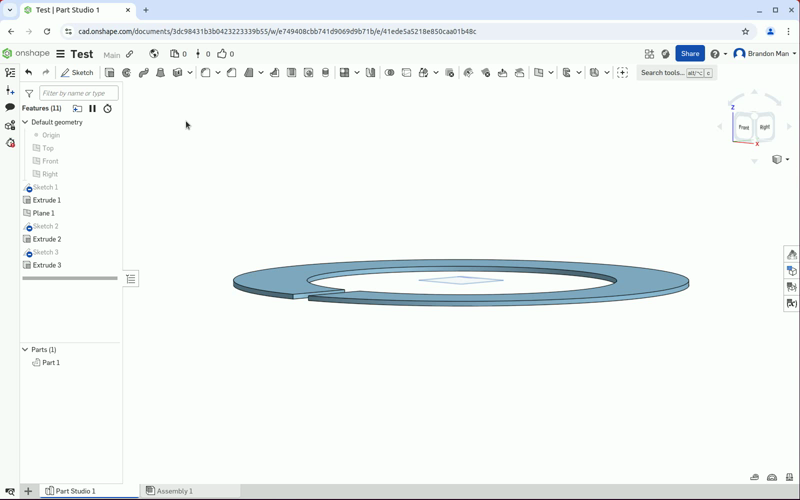
key(down, 3)
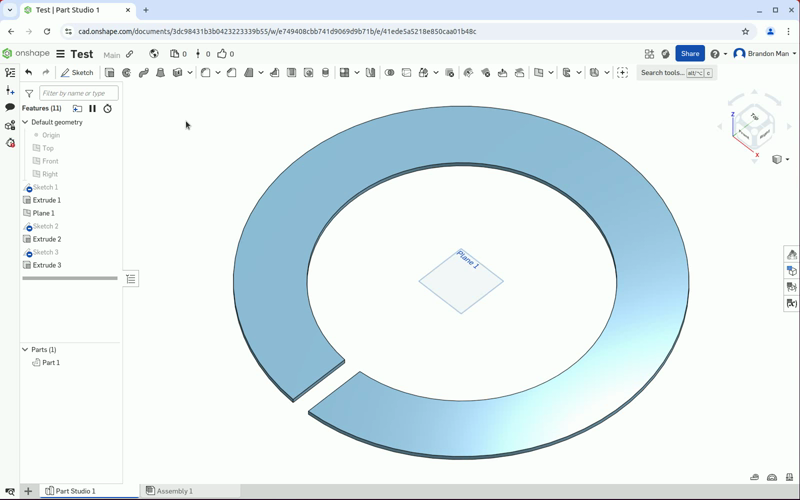
mouse_move(73, 189)
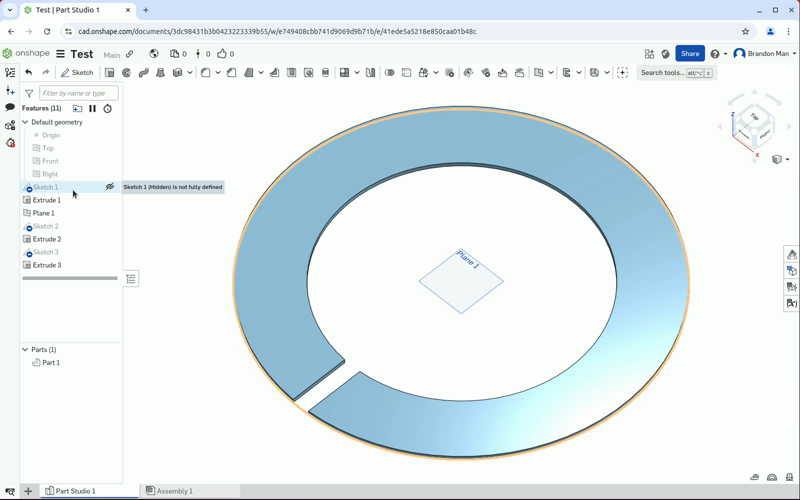
click(73, 189)